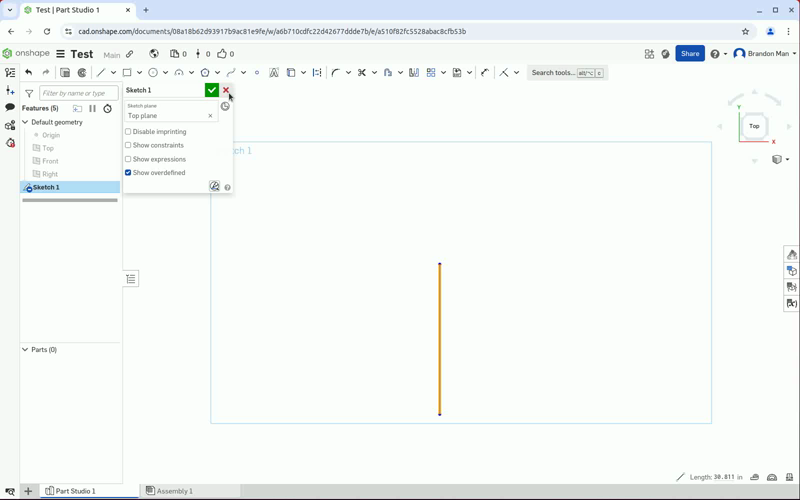
key(shift+h)
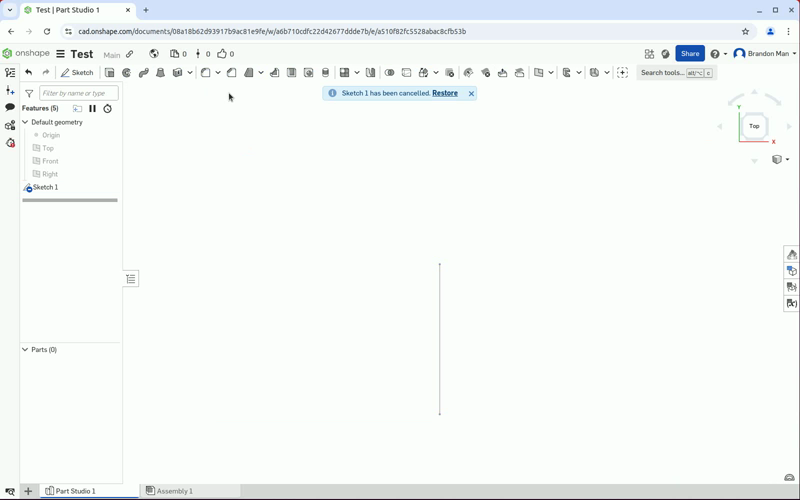
key(shift+s)
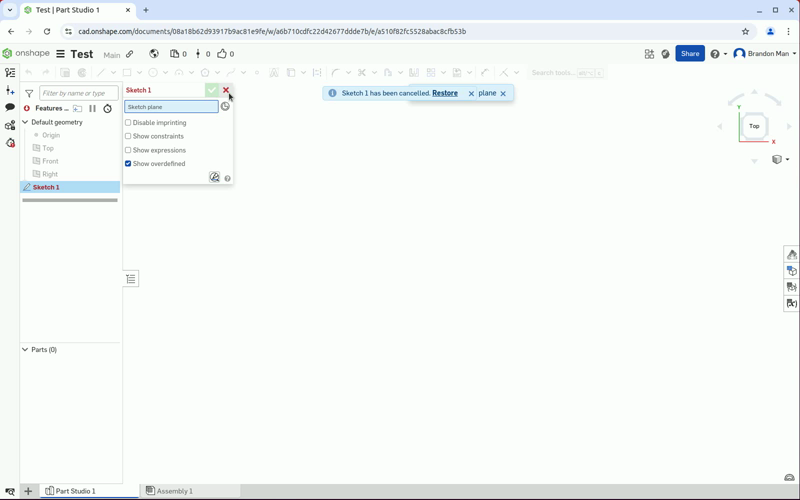
mouse_move(73, 150)
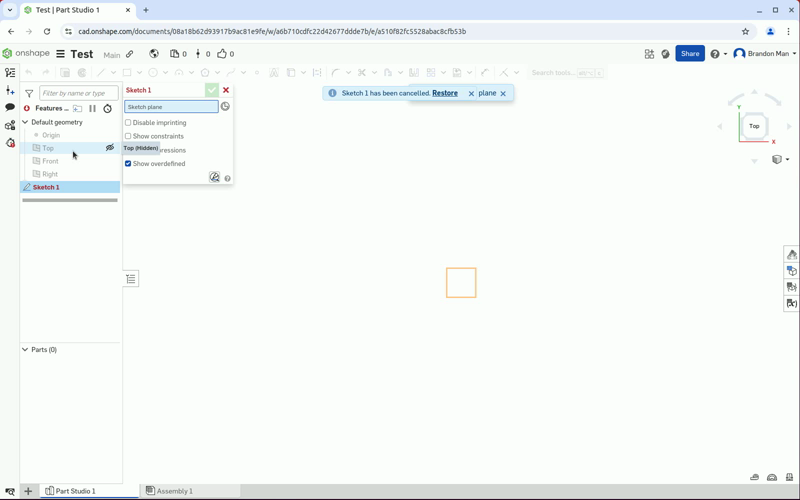
click(73, 150)
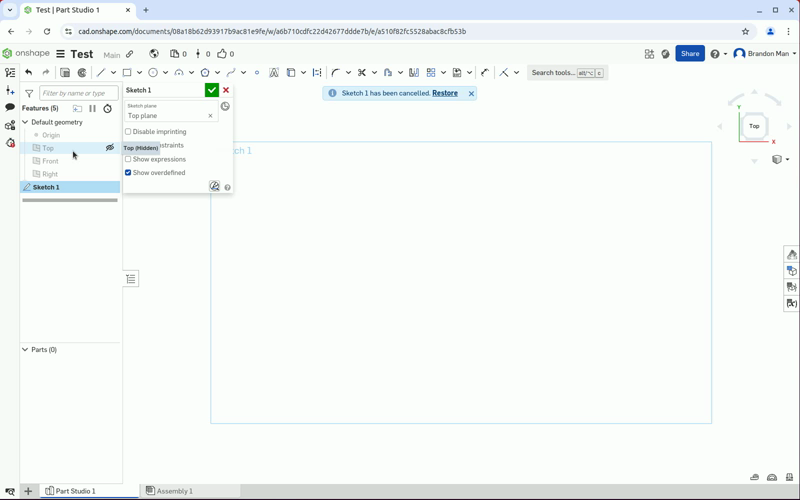
mouse_move(73, 352)
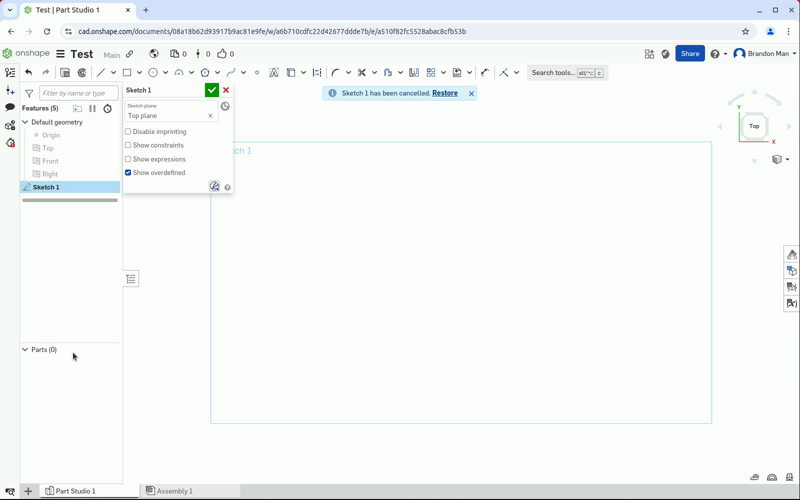
key(y)
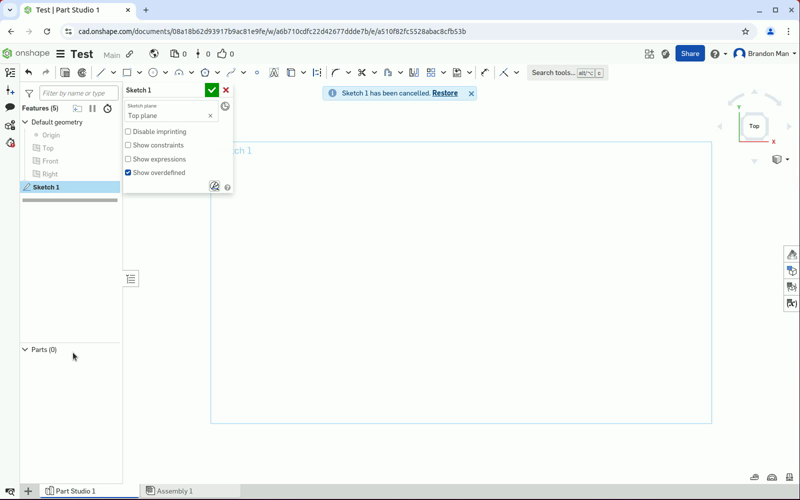
key(c)
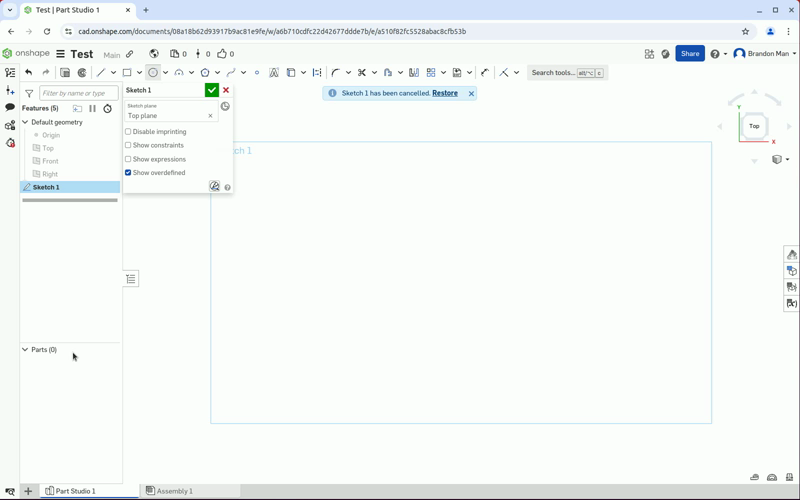
key_down(shift)
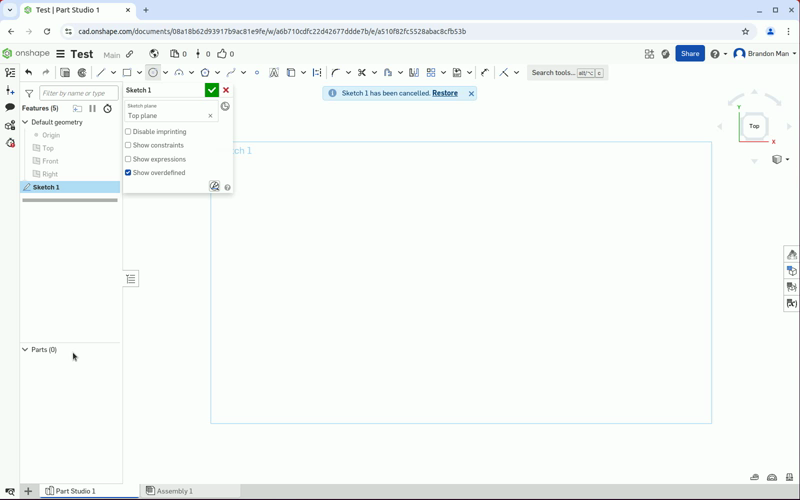
mouse_move(460, 282)
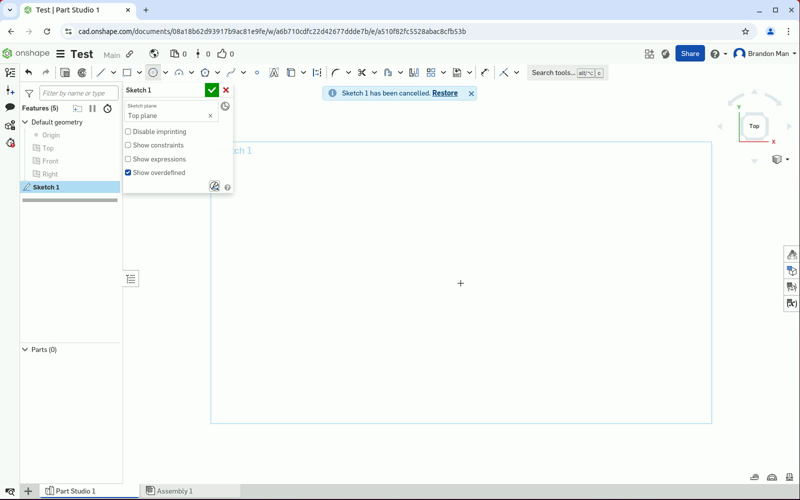
click(460, 282)
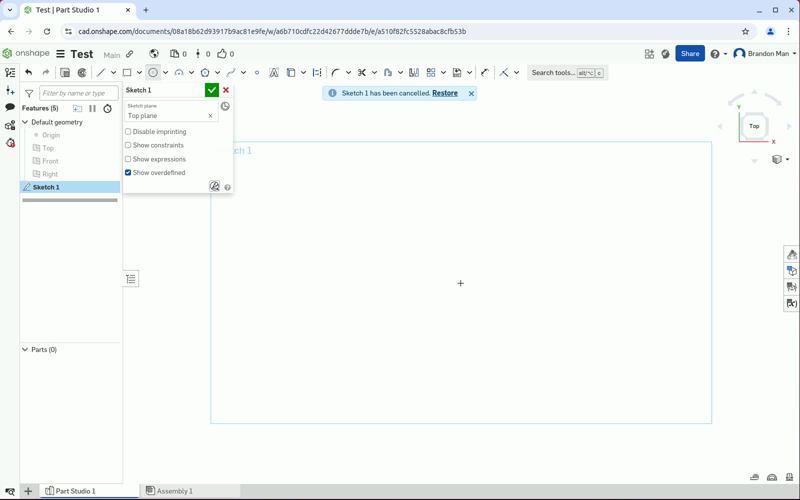
key_up(shift)
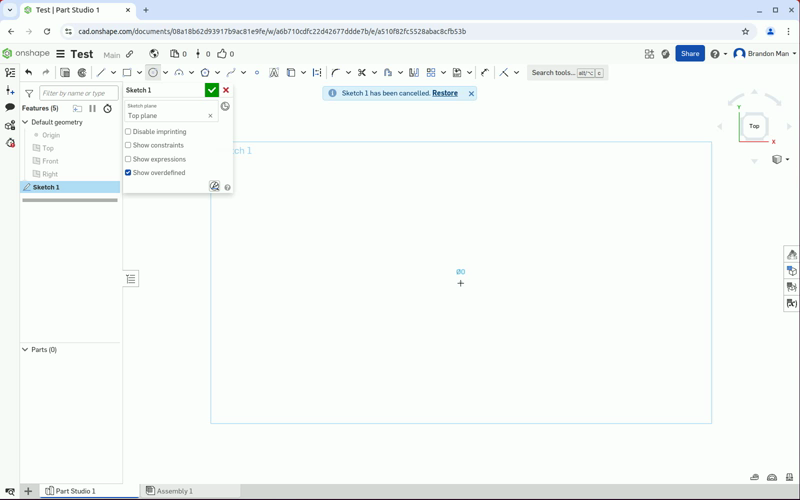
mouse_move(521, 282)
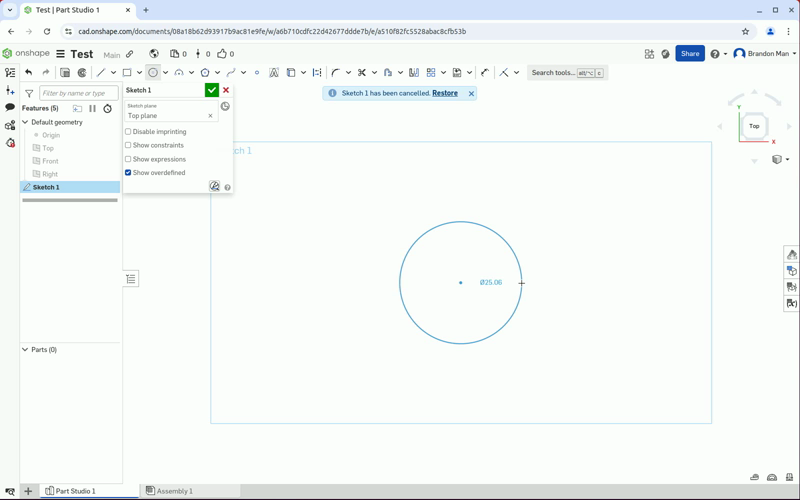
click(521, 282)
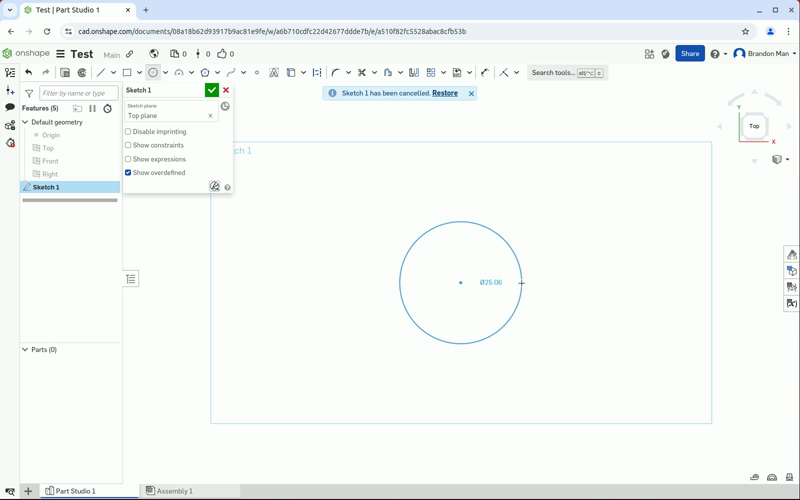
key(esc)
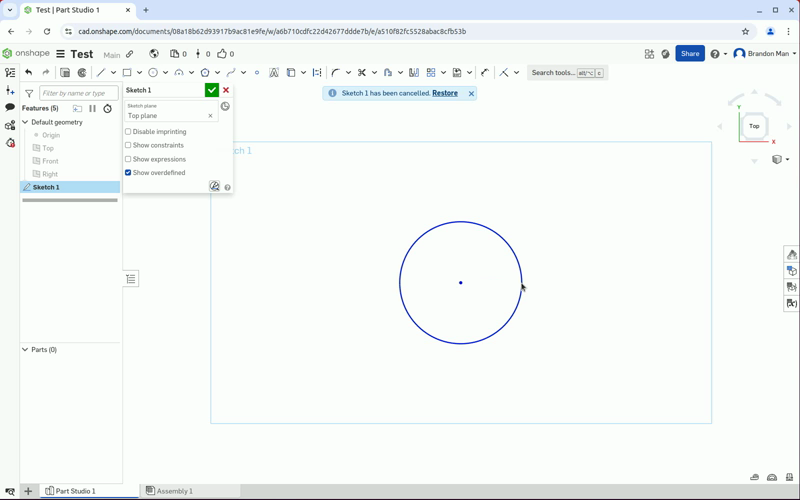
key(c)
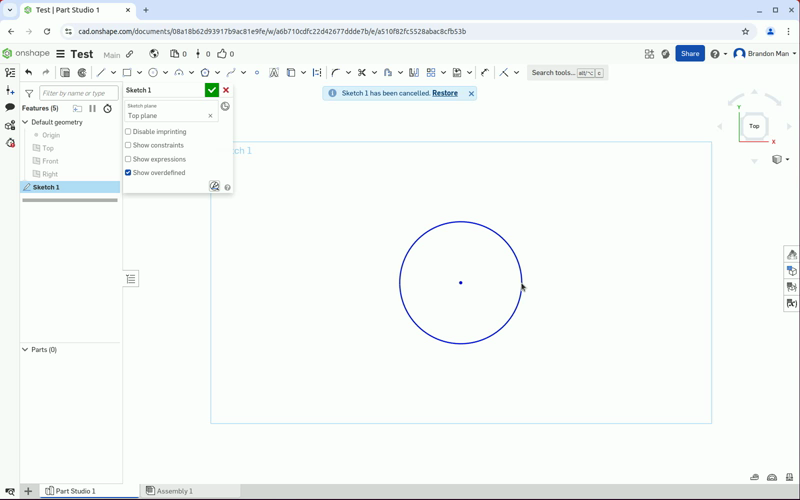
key_down(shift)
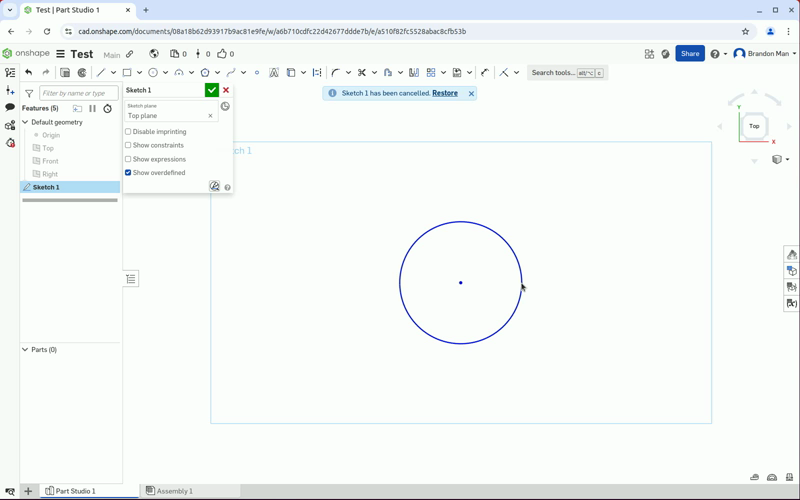
mouse_move(460, 282)
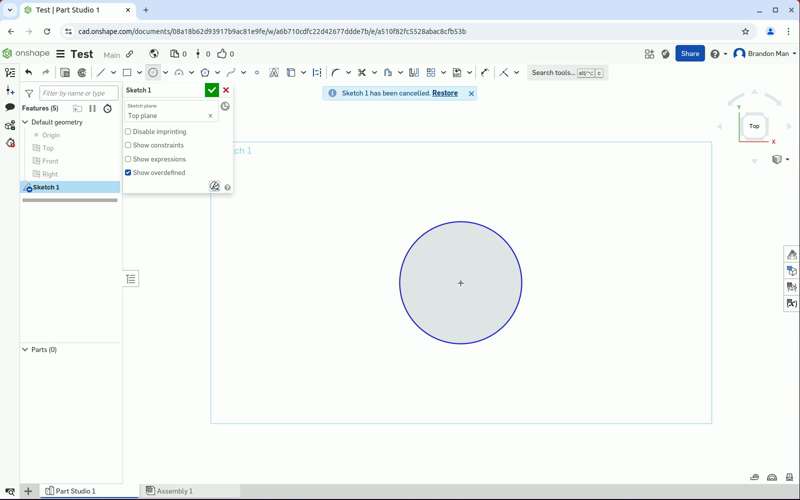
click(460, 282)
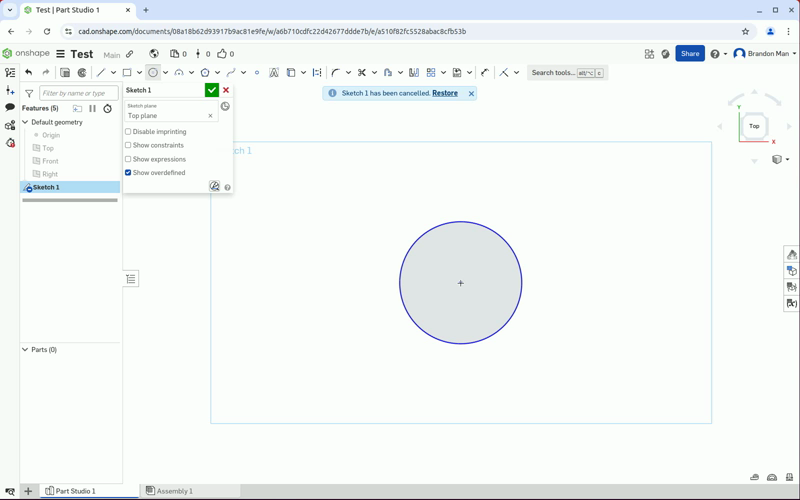
key_up(shift)
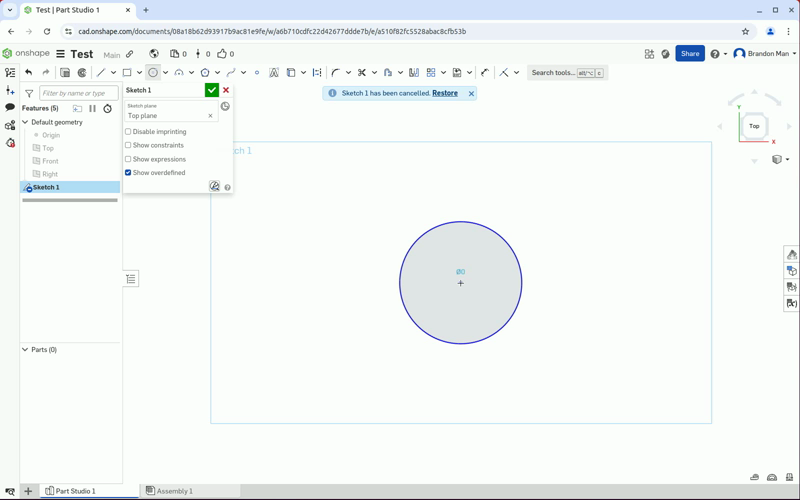
mouse_move(502, 282)
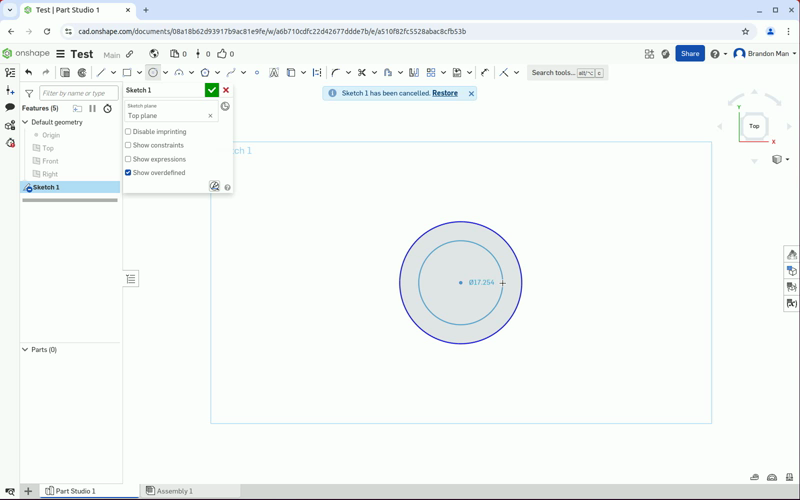
click(502, 282)
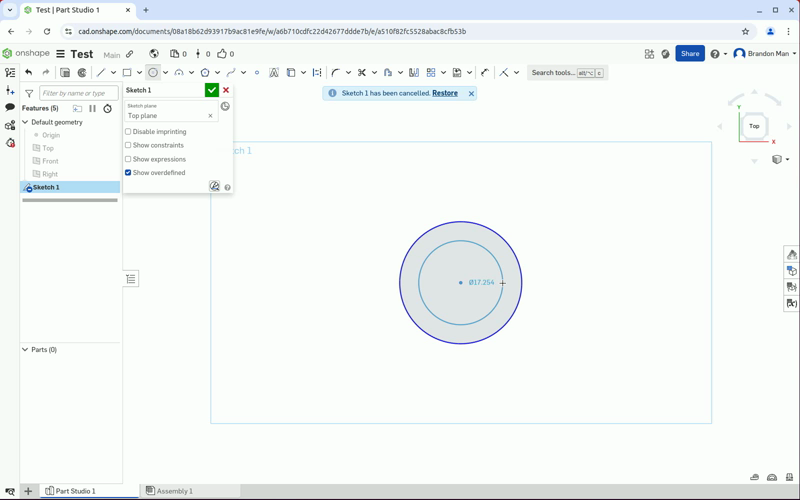
key(esc)
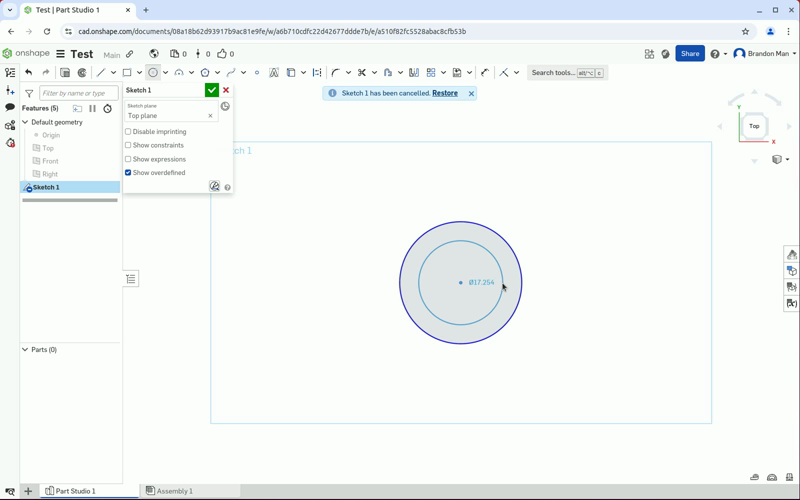
mouse_move(493, 247)
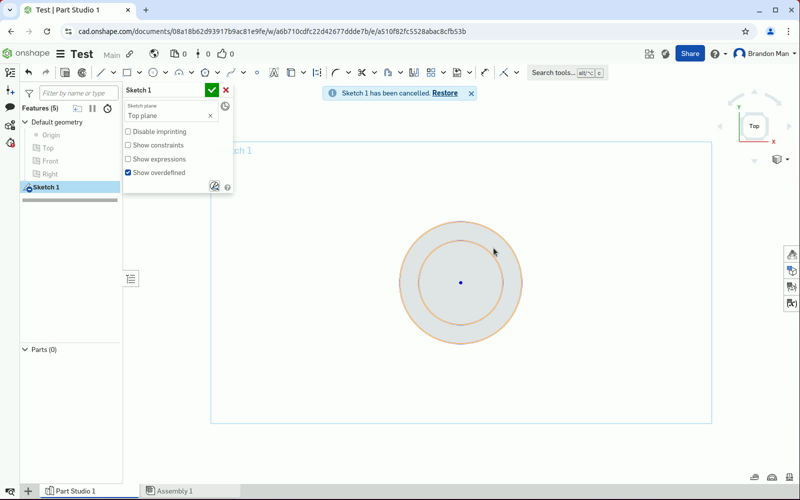
click(493, 247)
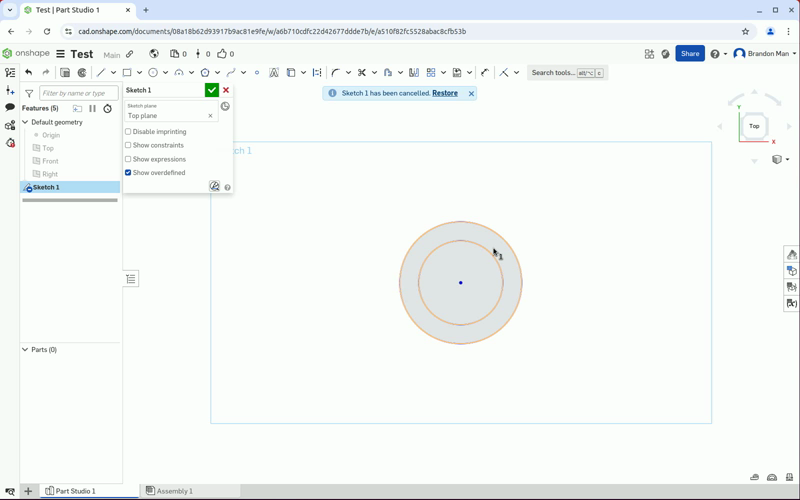
mouse_move(73, 352)
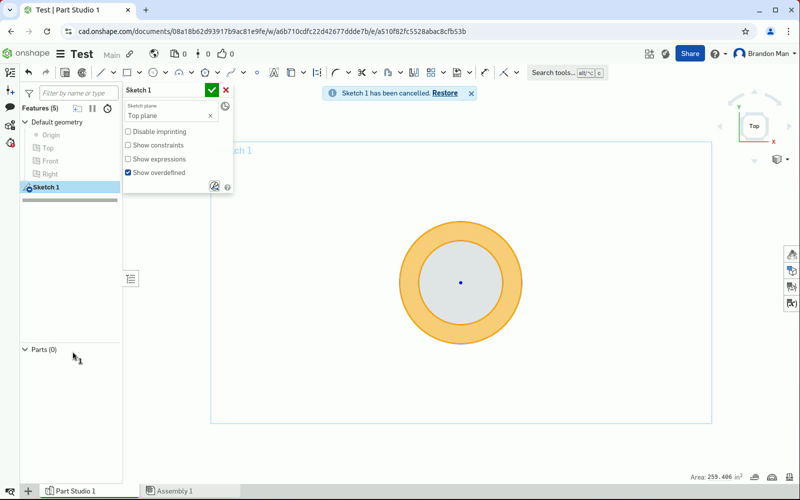
key(shift+y)
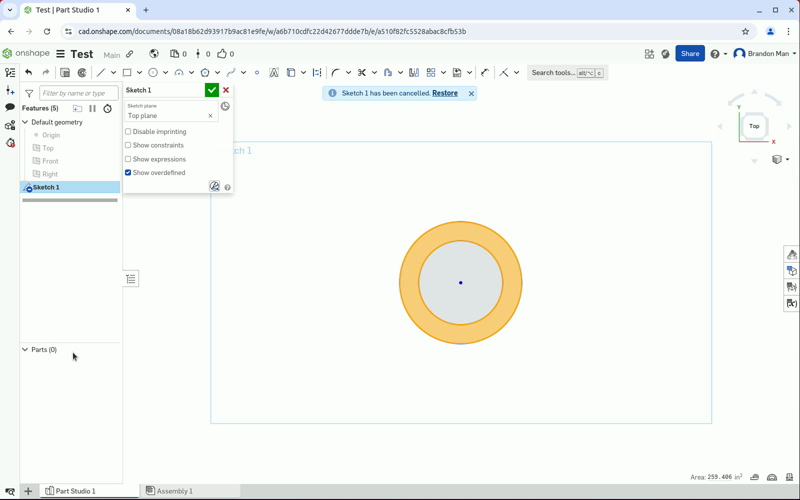
key(shift+e)
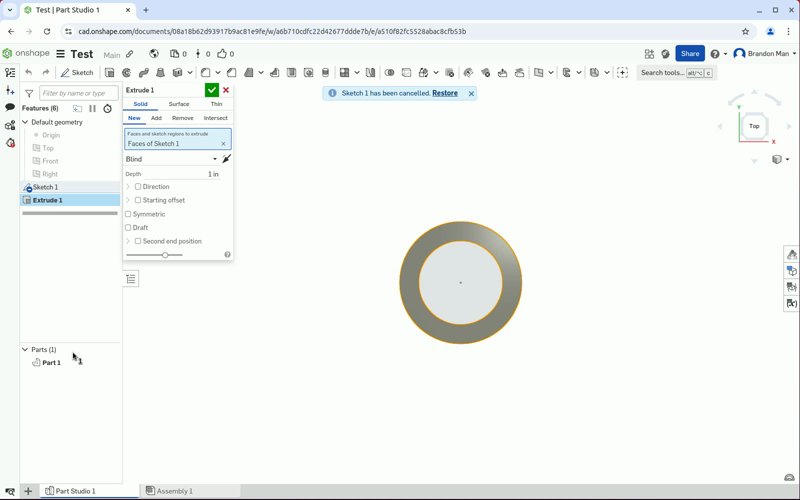
mouse_move(143, 106)
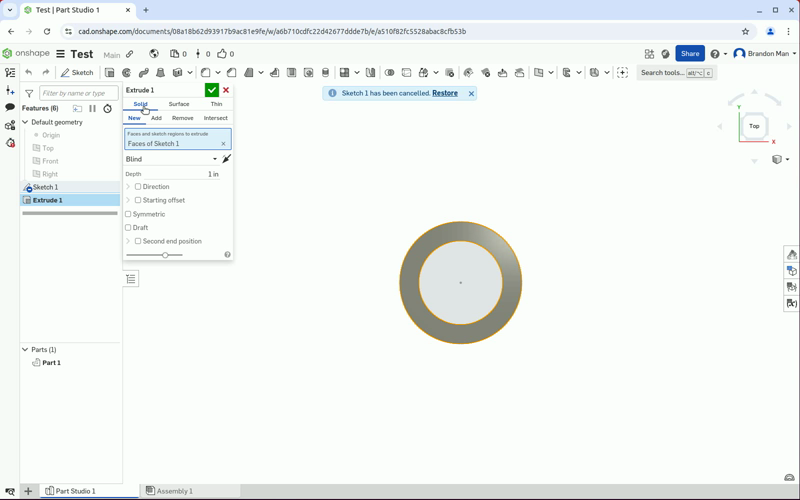
click(143, 106)
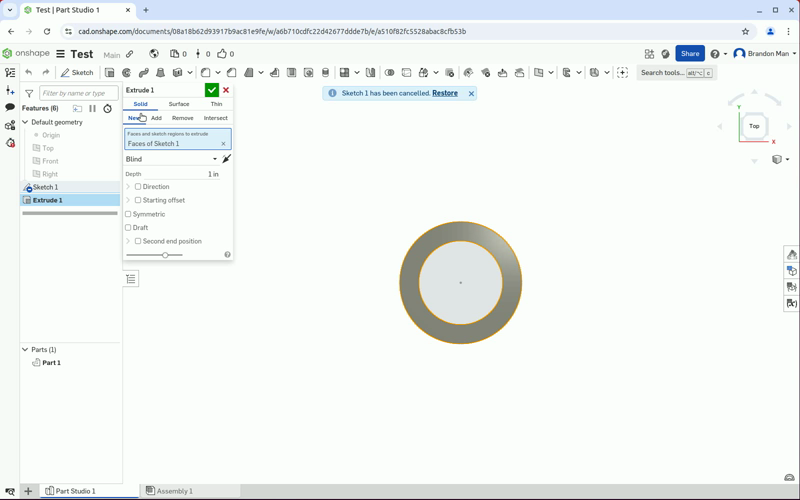
mouse_move(137, 120)
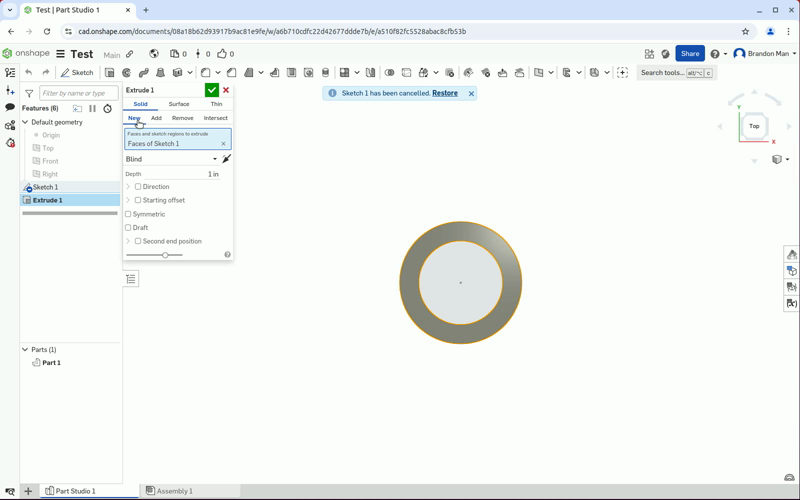
click(137, 120)
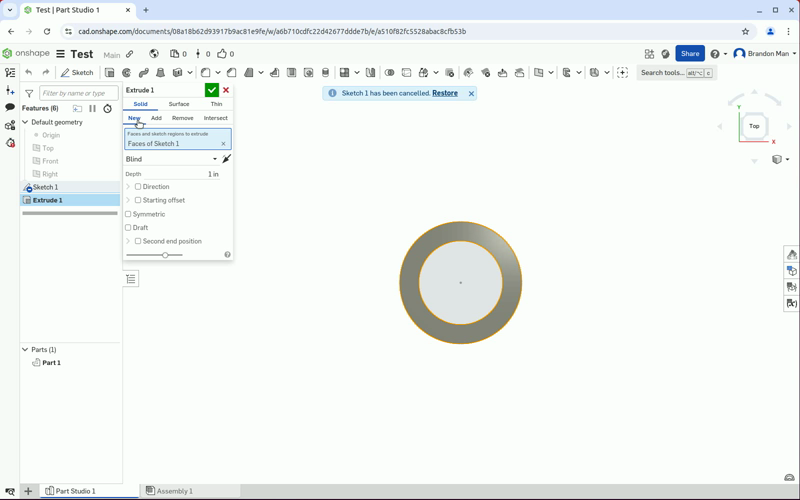
key(tab, 4)
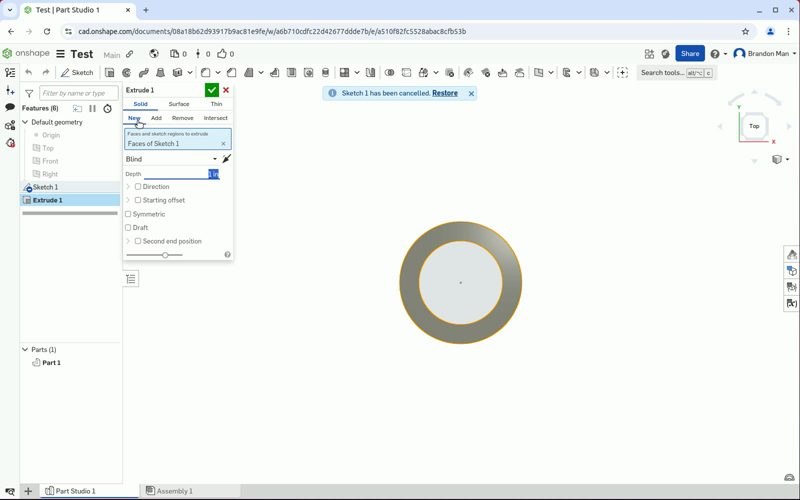
text(23.108)
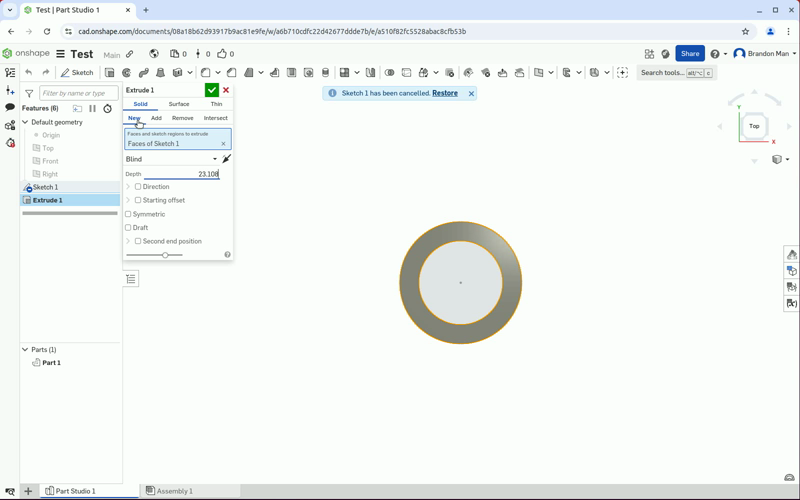
key(enter)
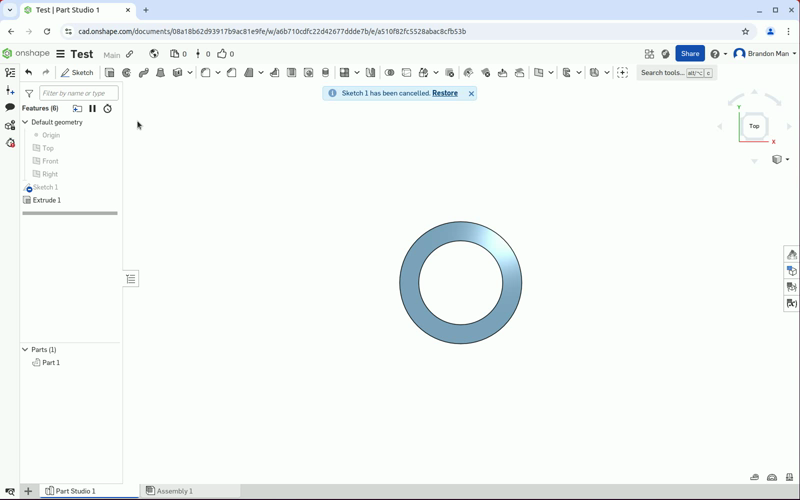
key(shift+h)
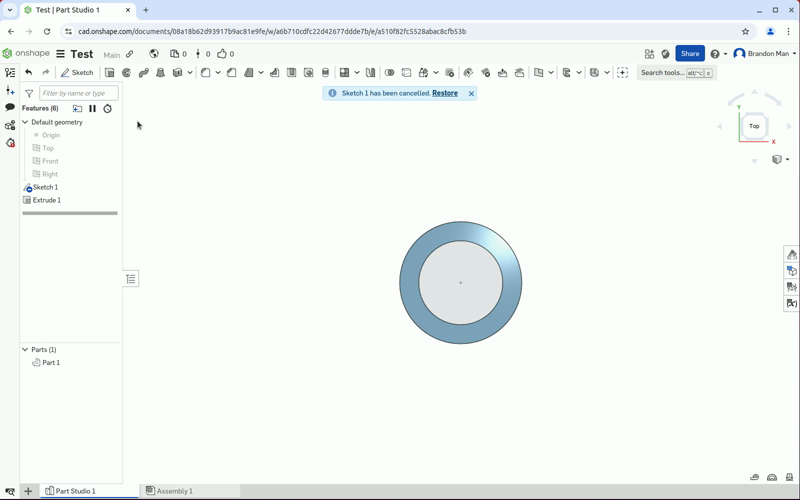
key(shift+h)
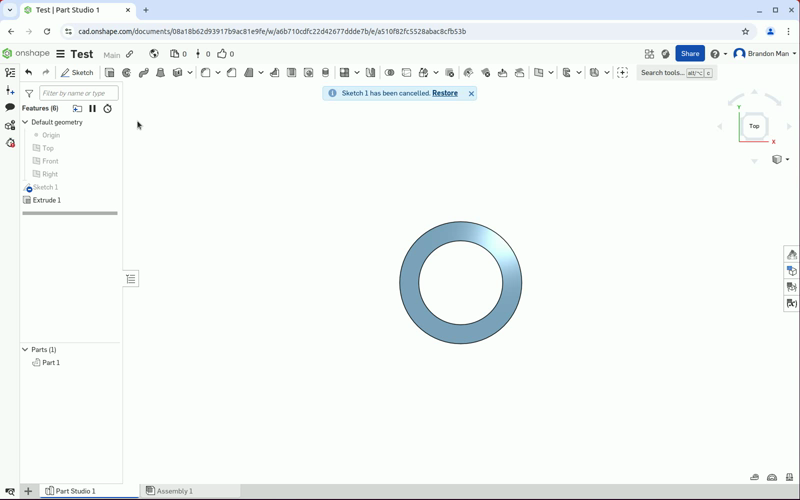
mouse_move(73, 189)
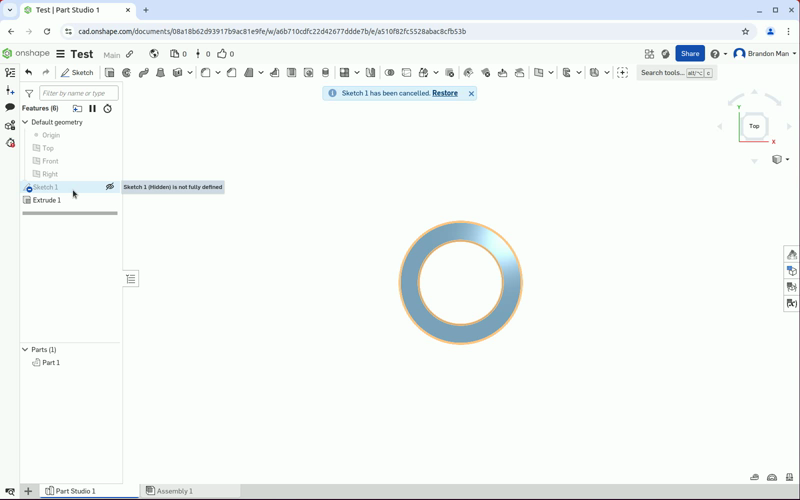
click(73, 189)
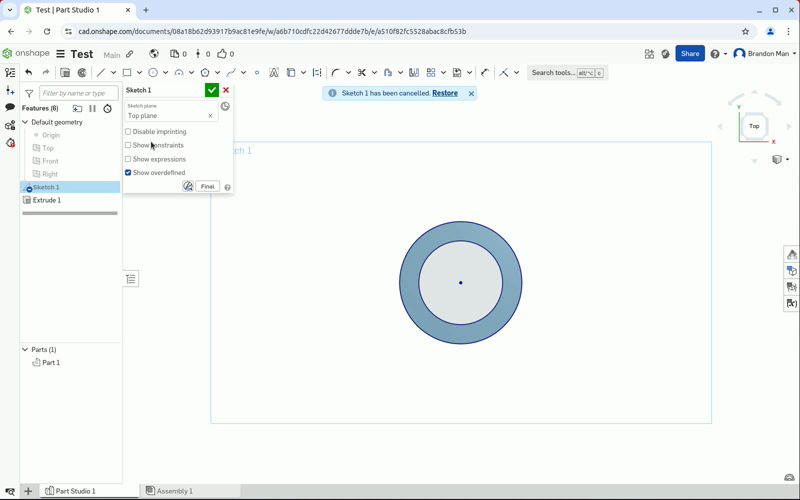
mouse_move(229, 92)
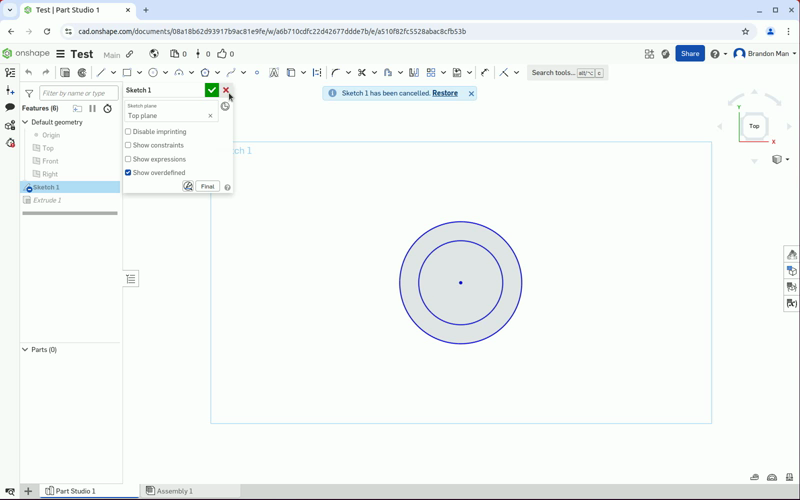
click(229, 92)
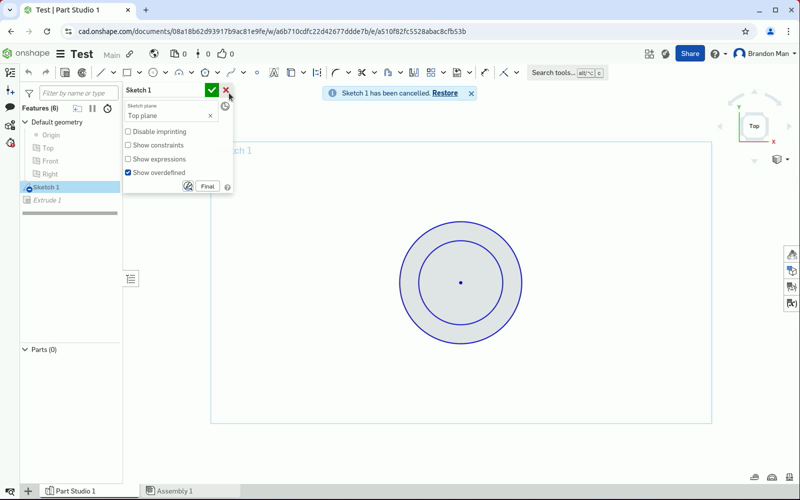
key(shift+s)
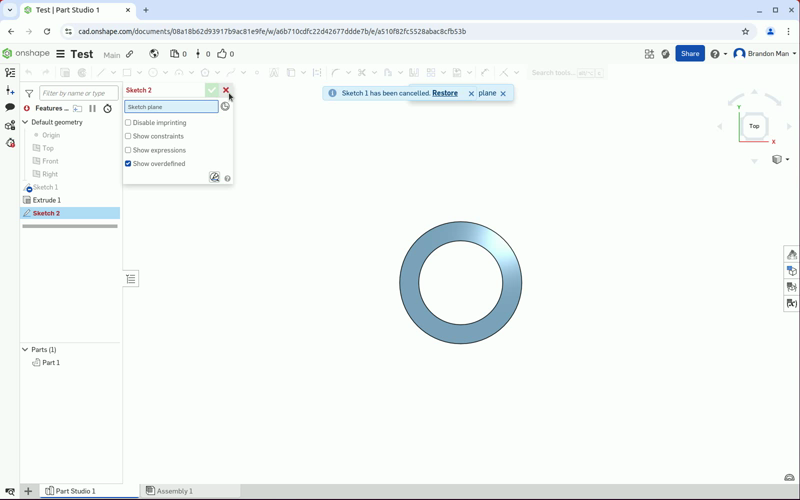
mouse_move(73, 150)
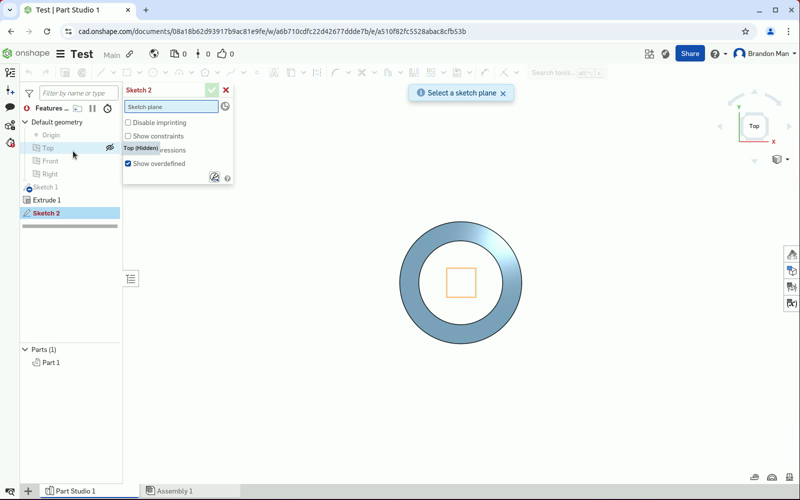
click(73, 150)
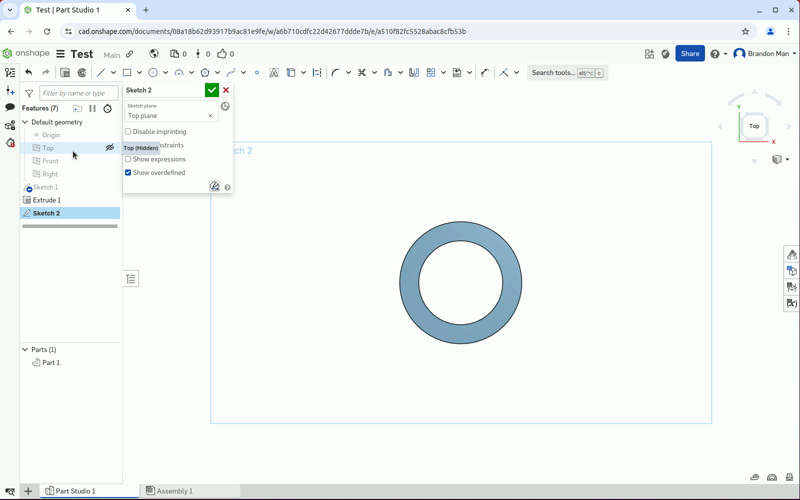
mouse_move(73, 352)
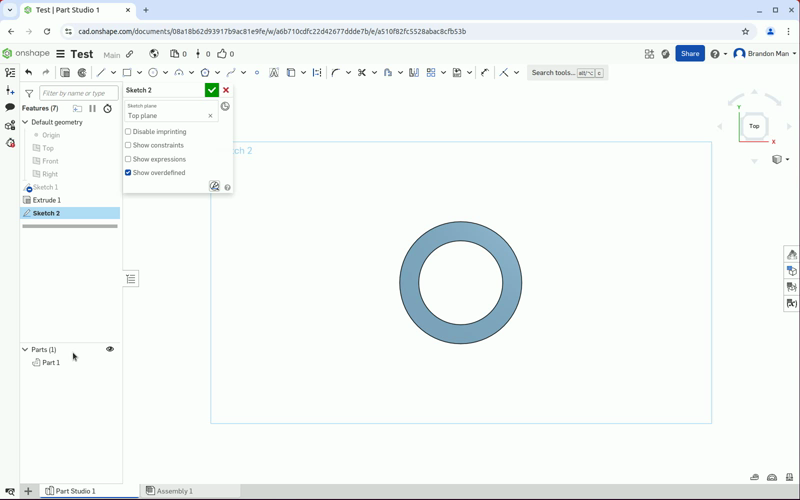
key(y)
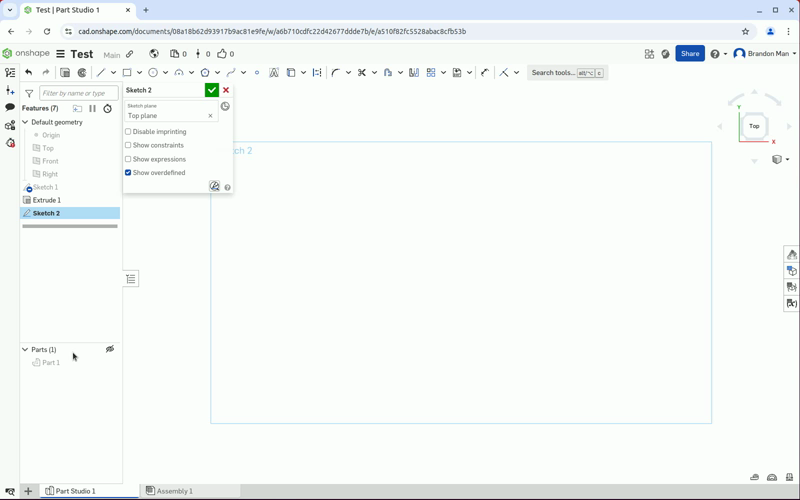
key(l)
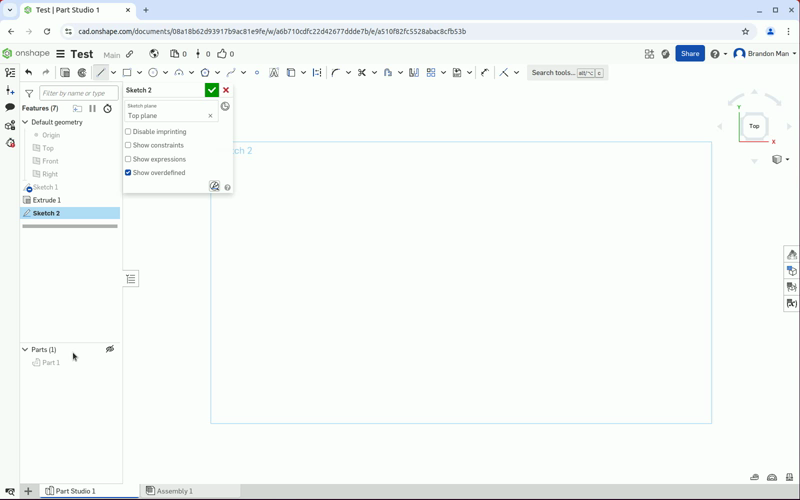
key_down(shift)
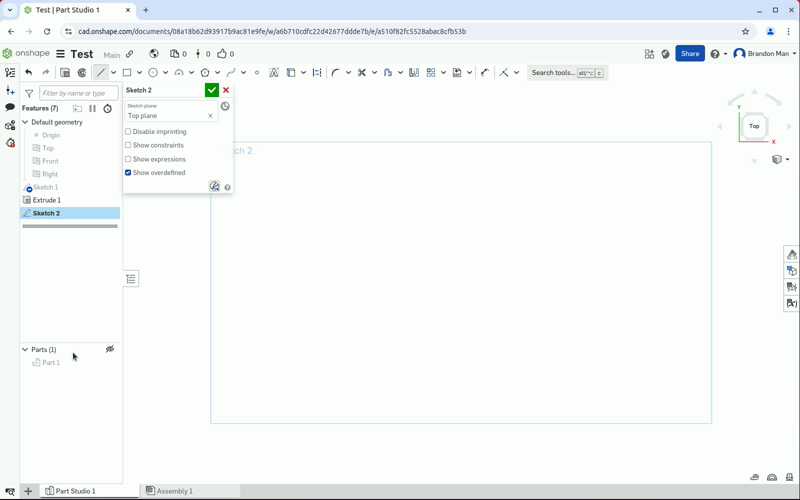
mouse_move(489, 306)
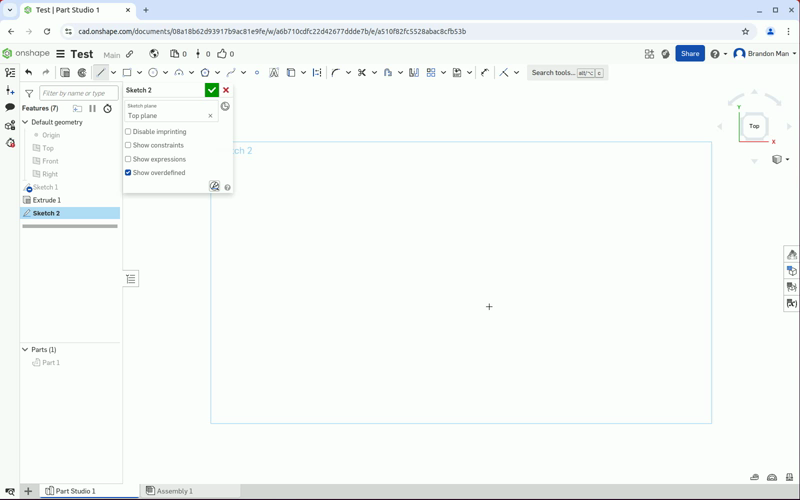
click(489, 306)
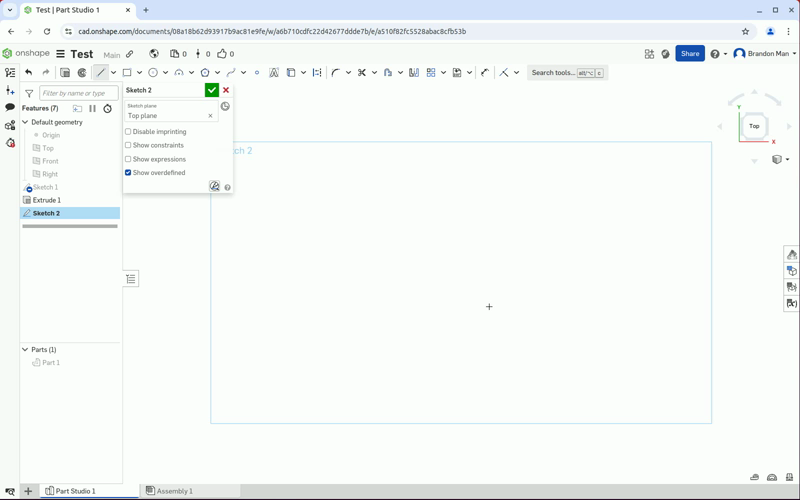
key_up(shift)
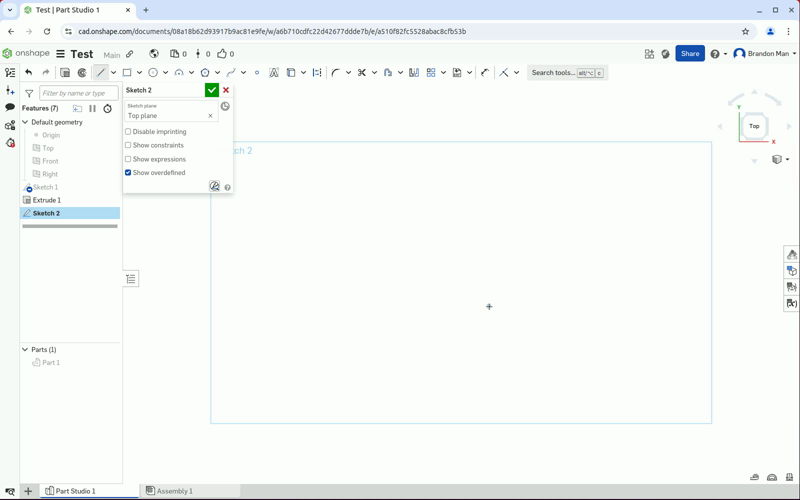
key_down(shift)
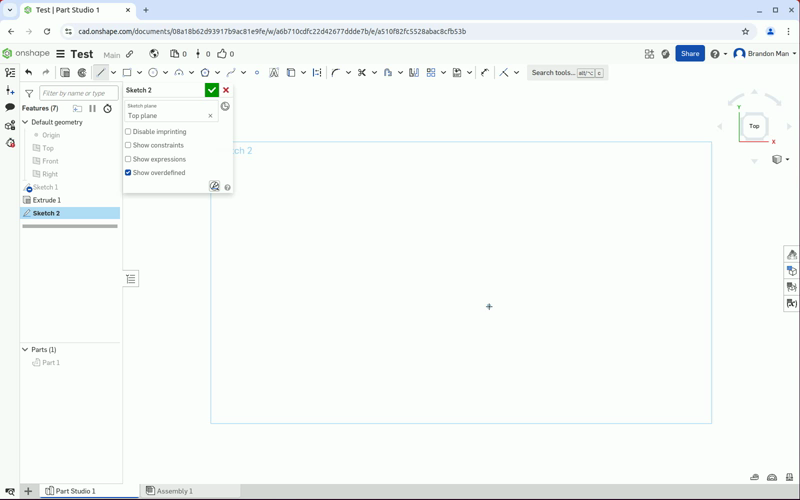
mouse_move(519, 306)
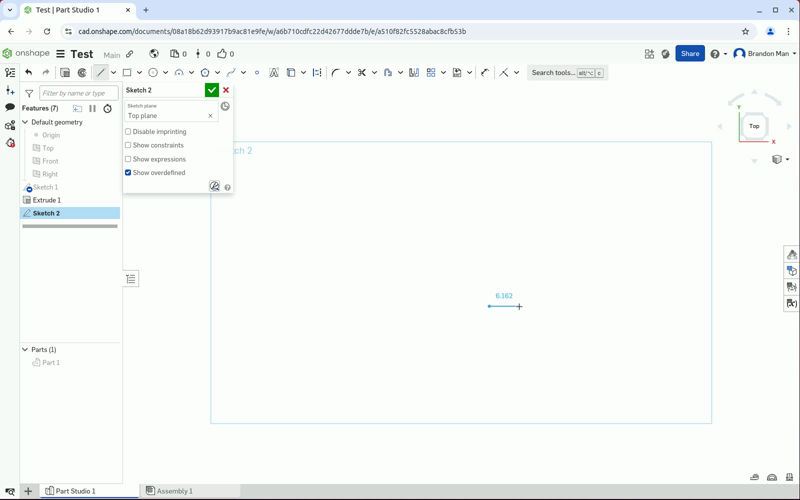
mouse_move(548, 306)
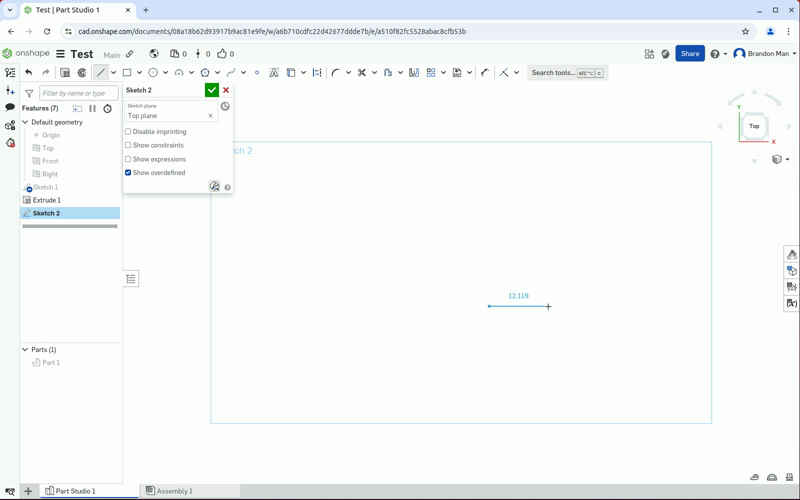
click(548, 306)
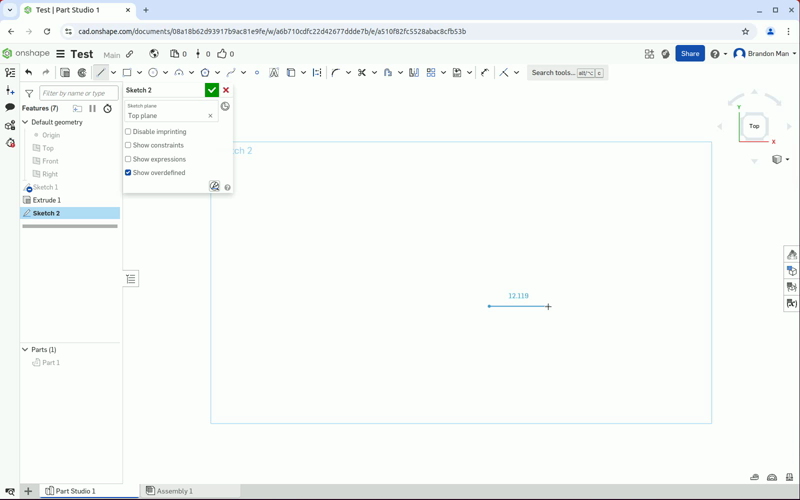
key_up(shift)
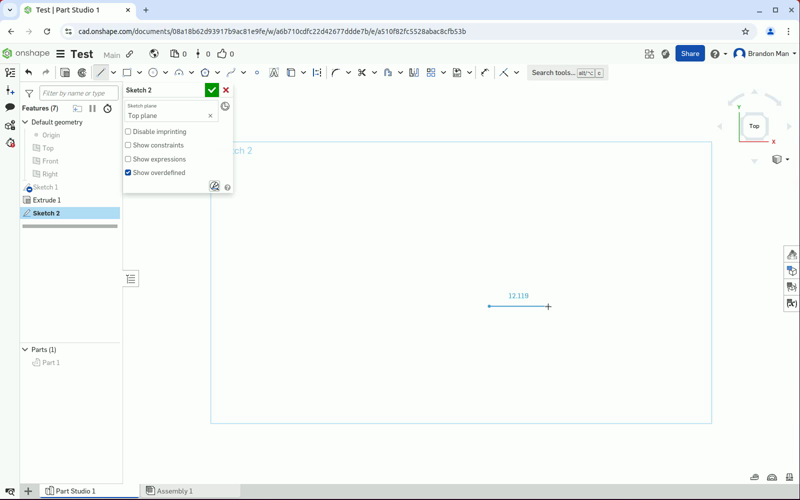
key_down(shift)
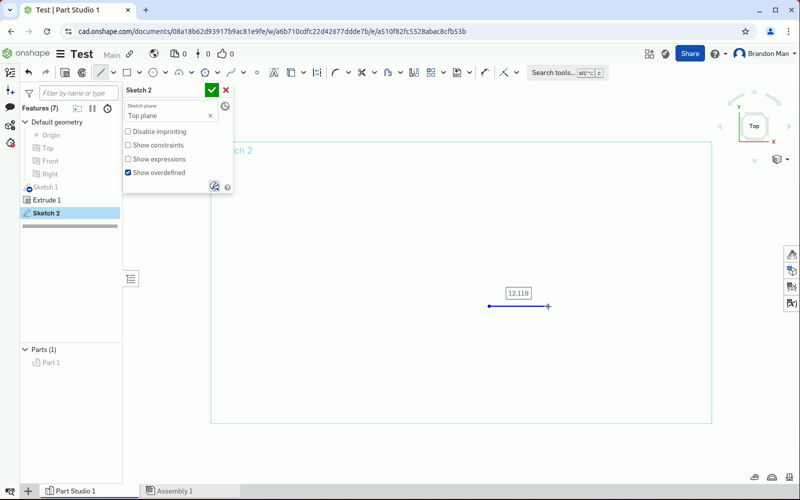
mouse_move(578, 306)
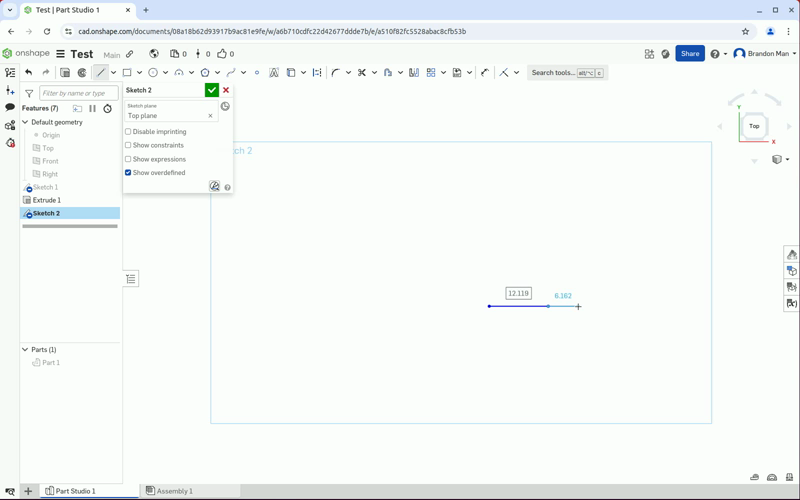
mouse_move(548, 258)
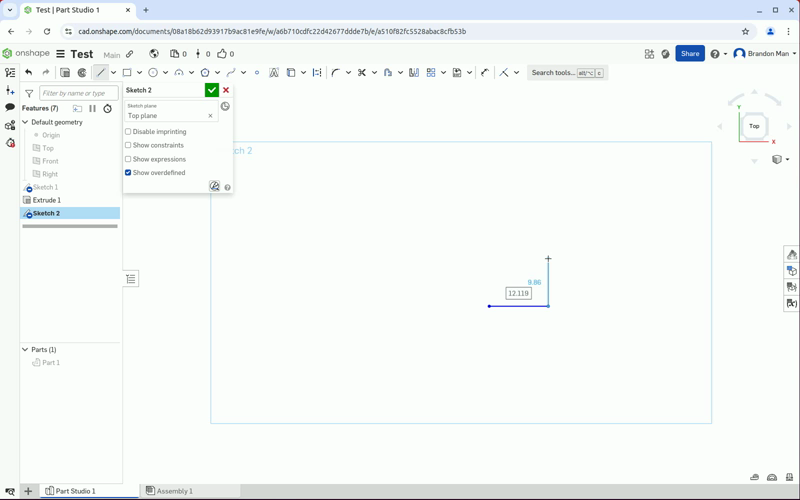
click(548, 258)
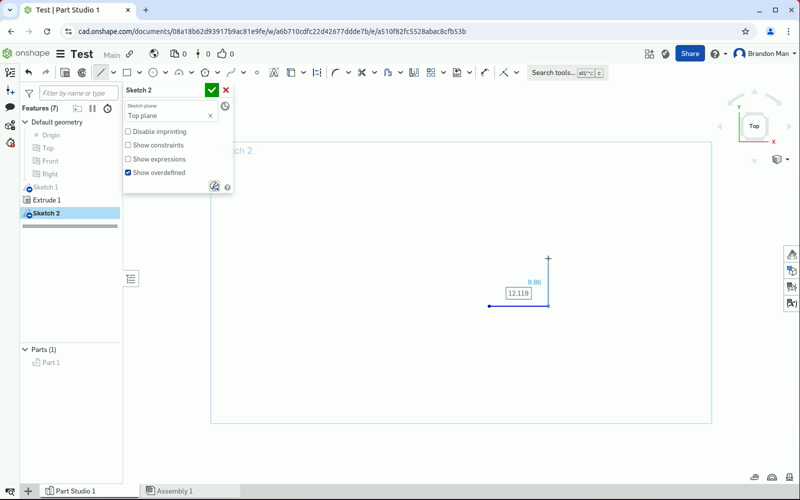
key_up(shift)
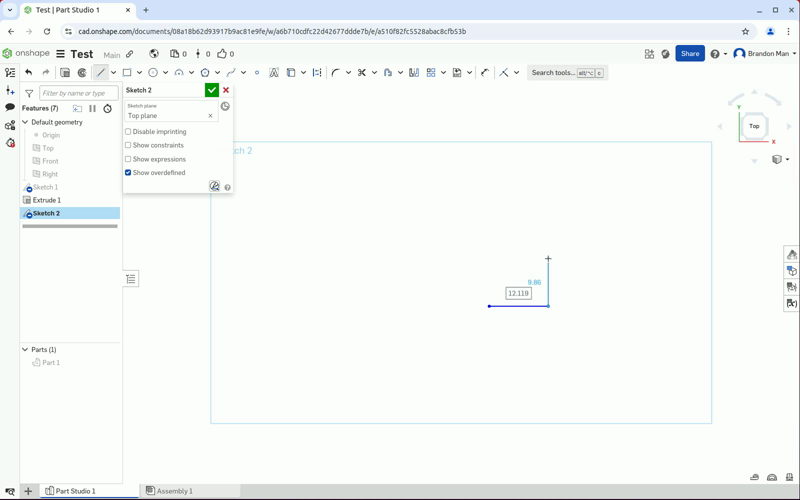
key_down(shift)
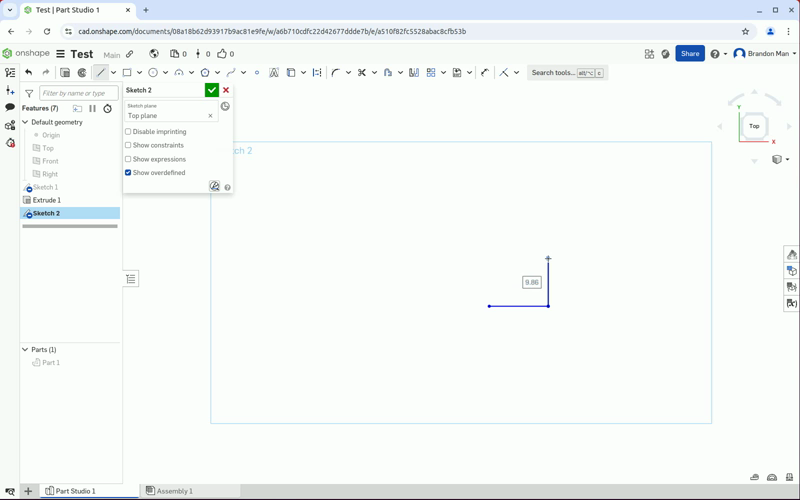
mouse_move(578, 258)
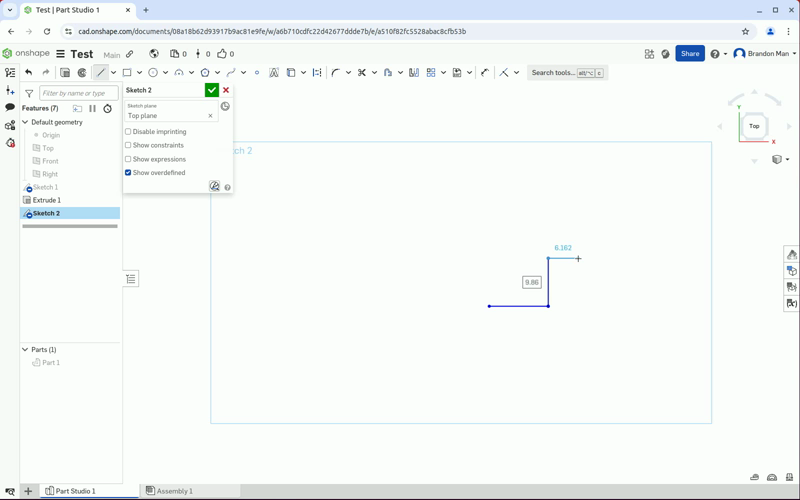
mouse_move(489, 258)
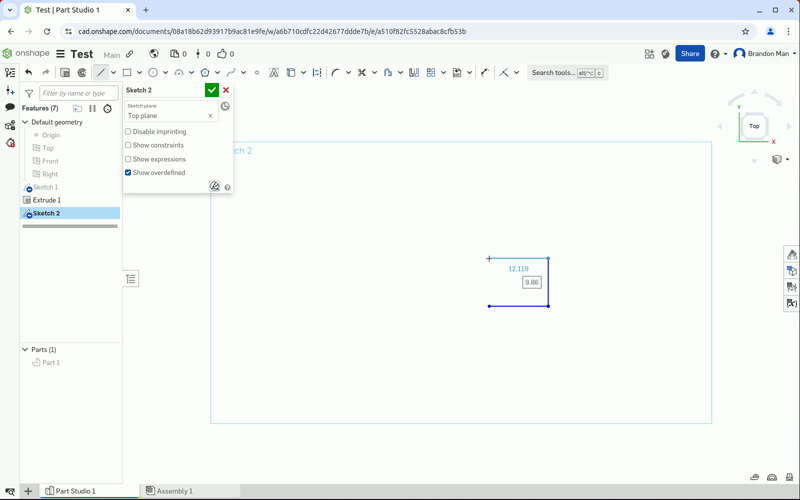
click(489, 258)
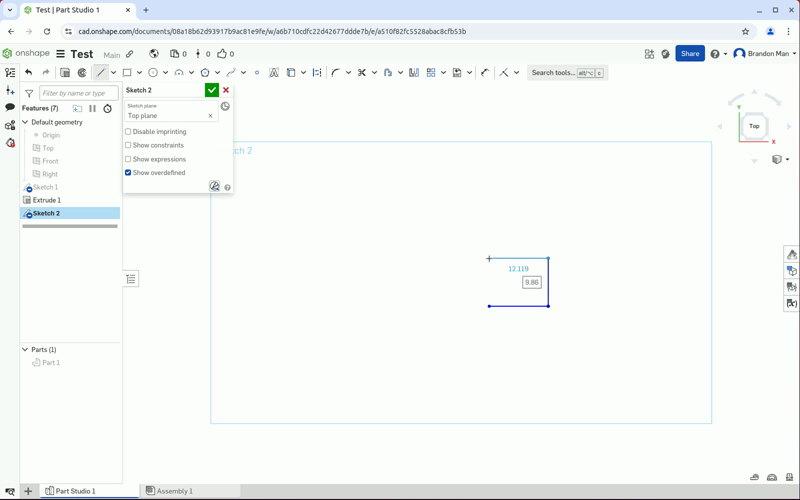
key_up(shift)
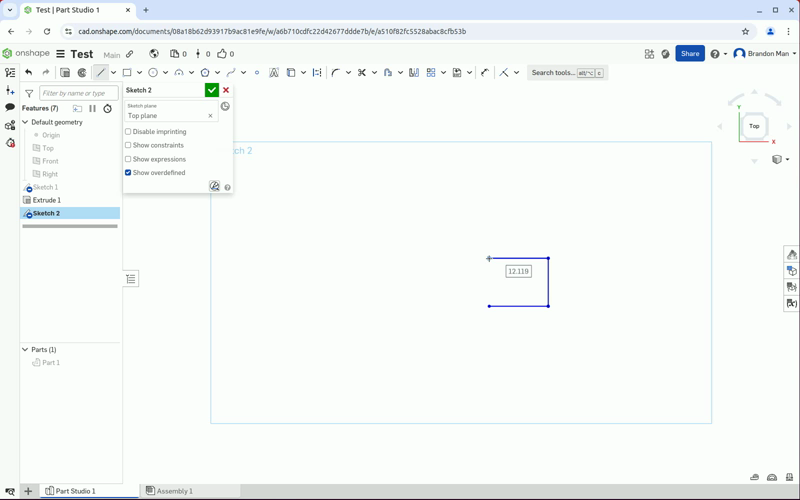
mouse_move(519, 258)
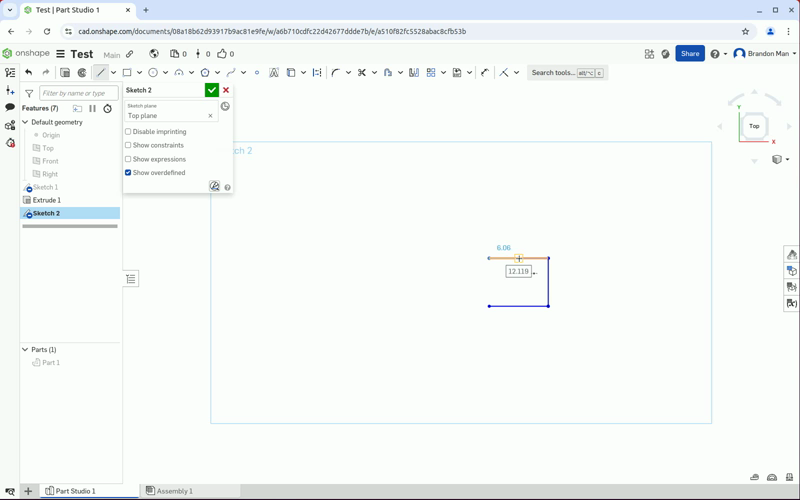
key_down(shift)
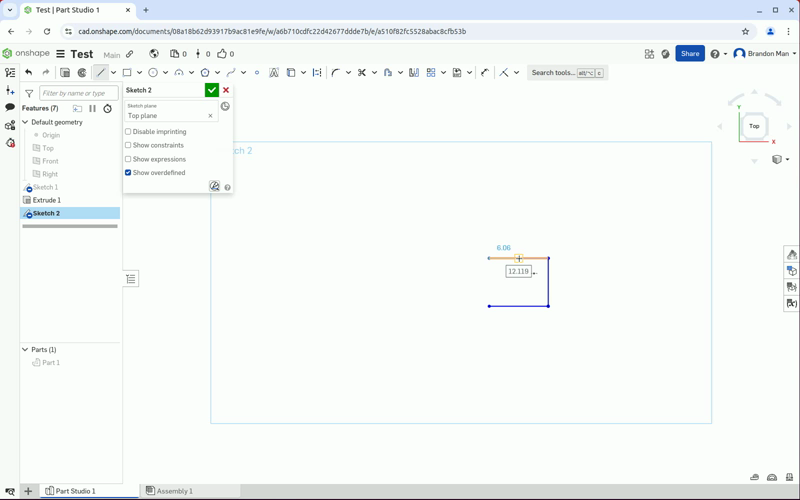
mouse_move(489, 306)
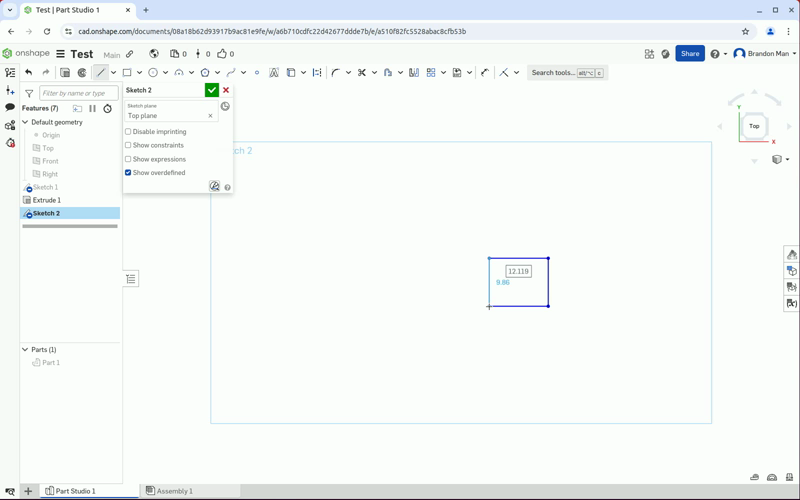
key_up(shift)
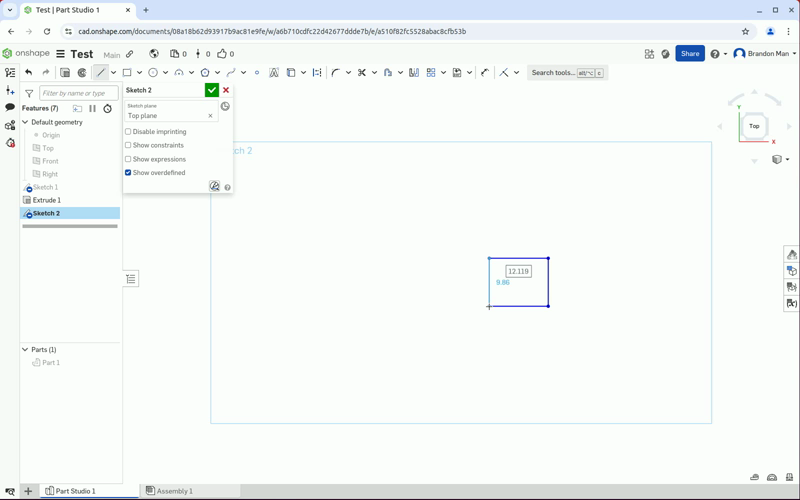
click(489, 306)
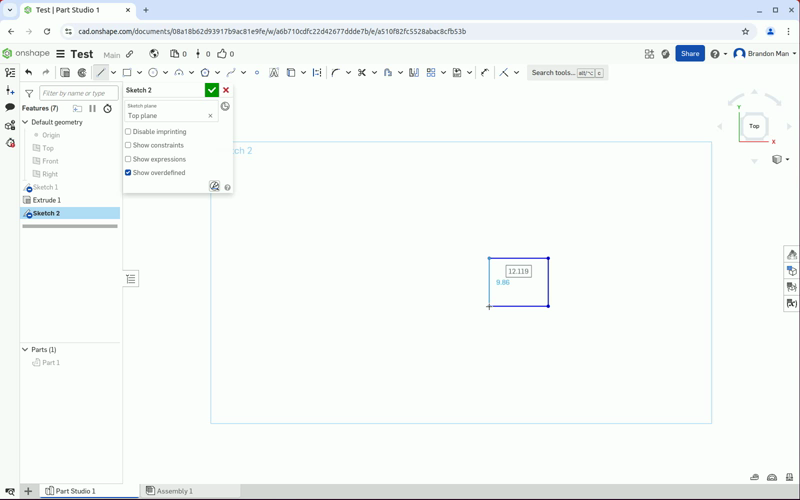
key(esc)
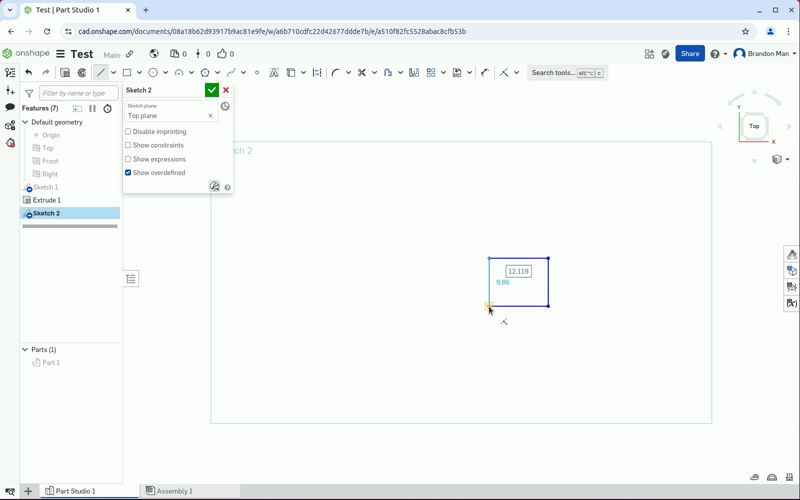
mouse_move(544, 295)
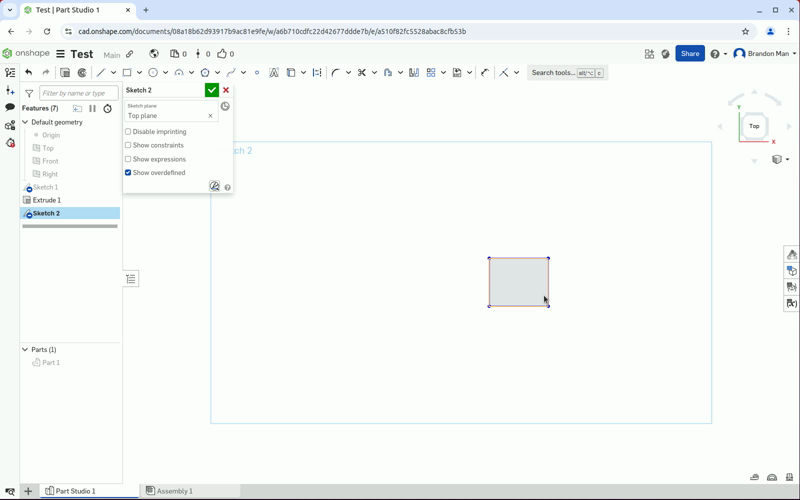
click(544, 295)
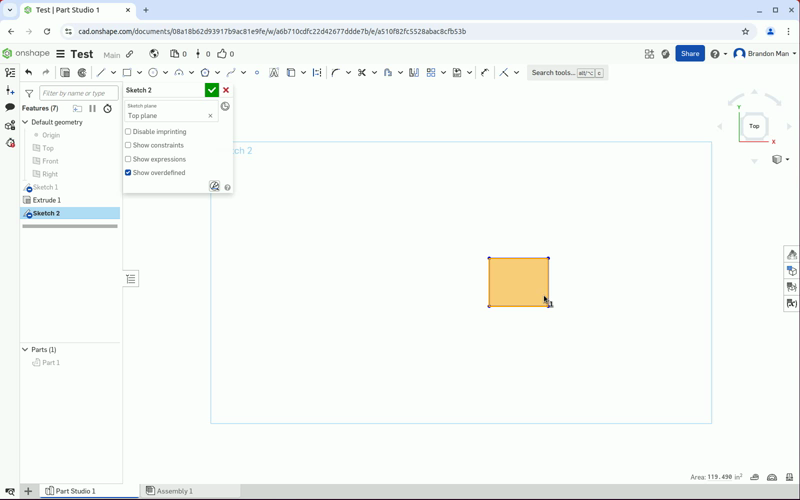
mouse_move(73, 352)
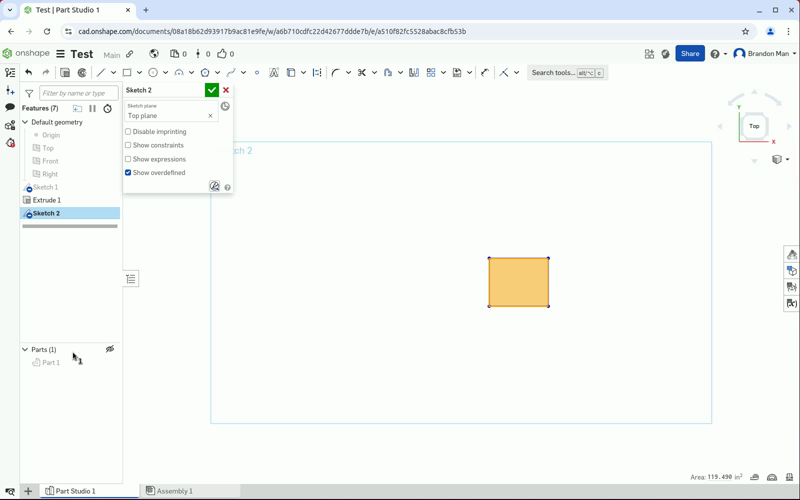
key(shift+y)
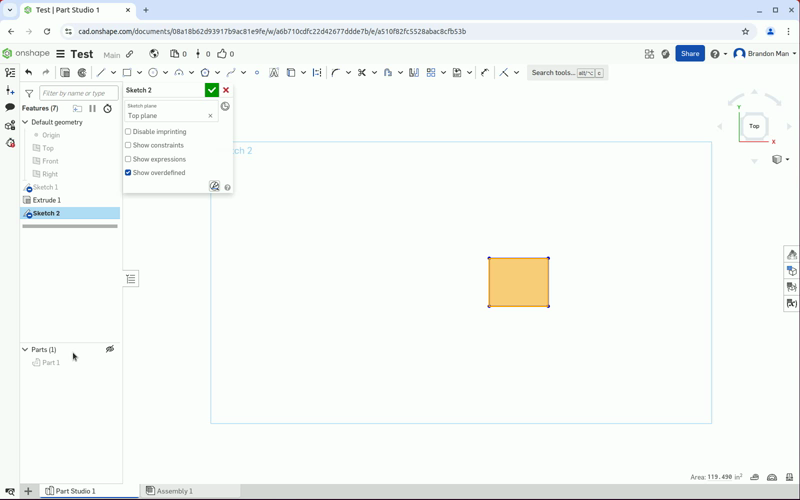
key(shift+e)
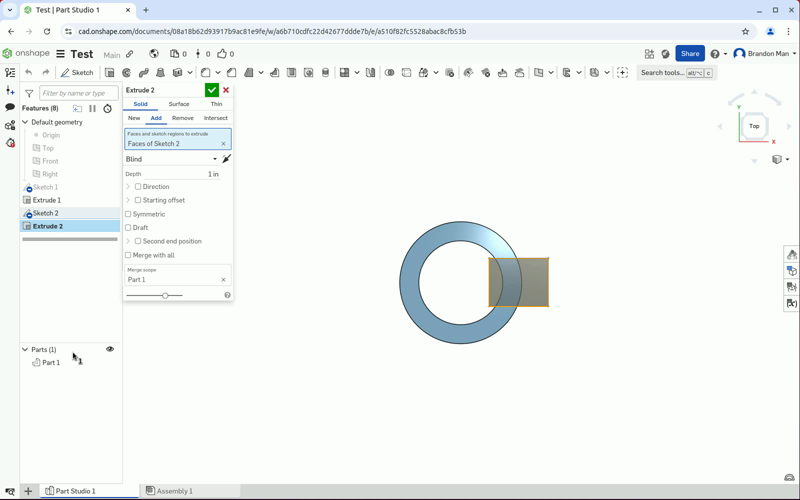
mouse_move(143, 106)
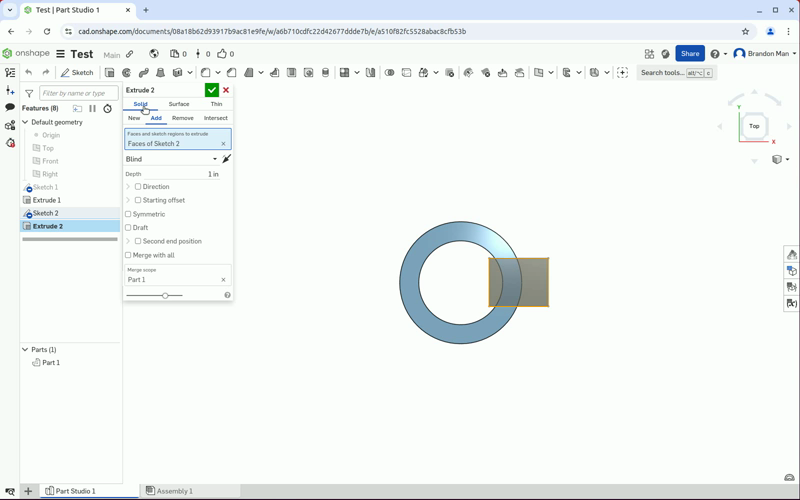
click(143, 106)
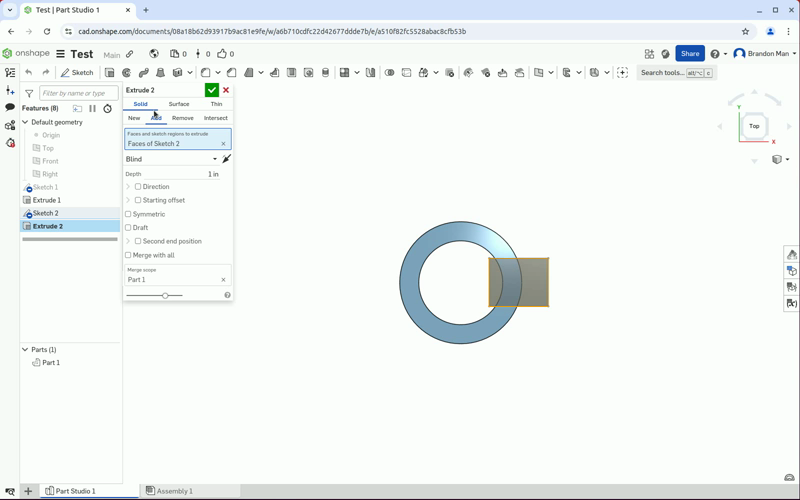
mouse_move(186, 120)
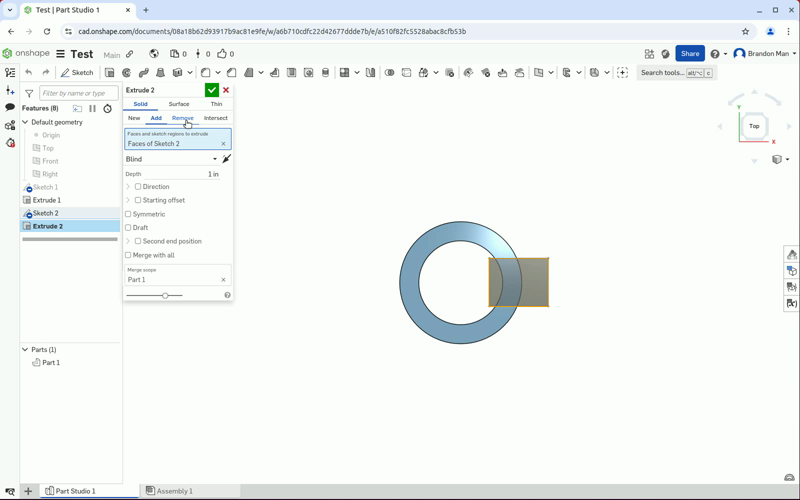
click(186, 120)
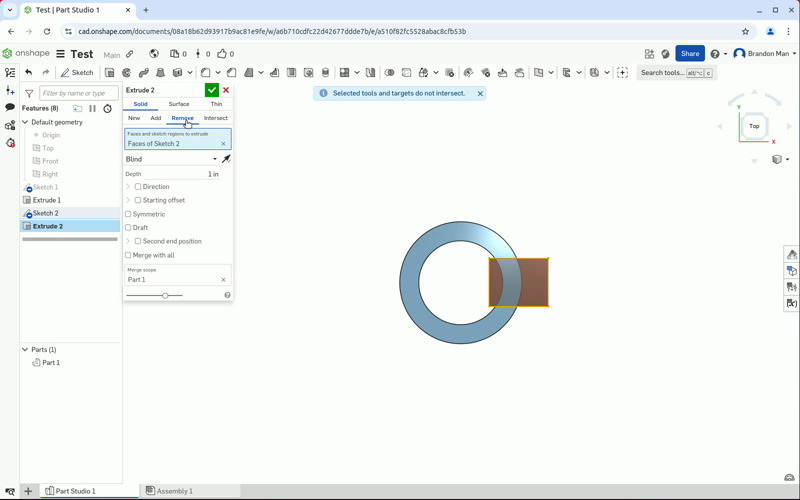
key(tab, 4)
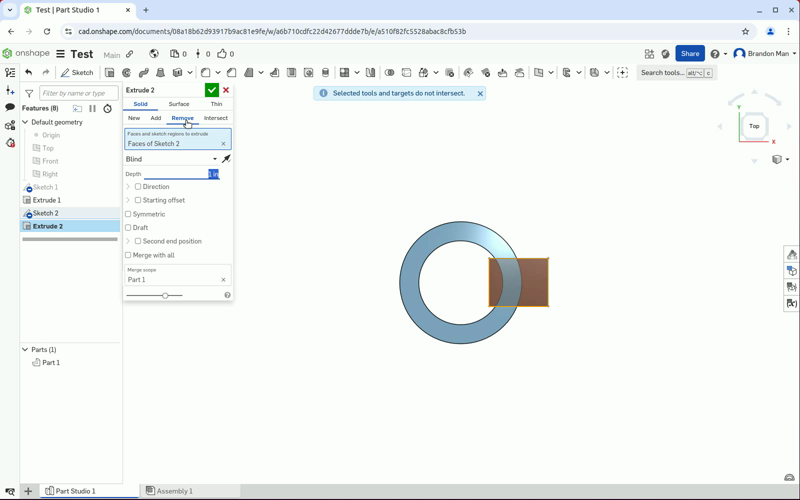
text(-14.202)
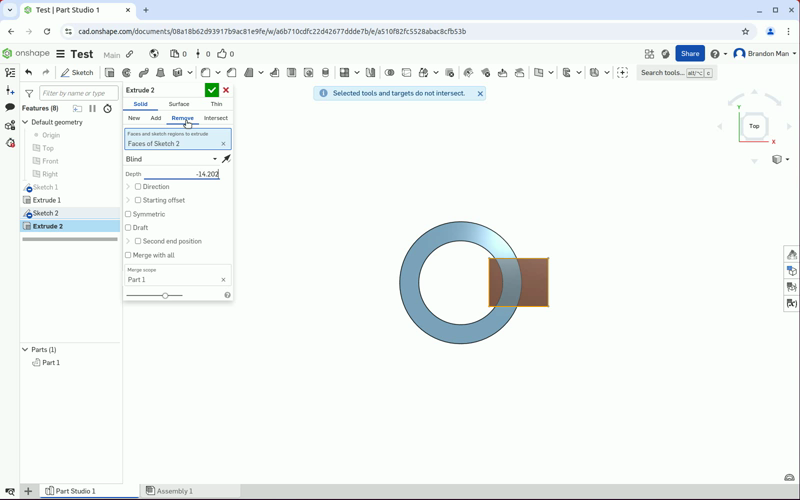
key(tab, 6)
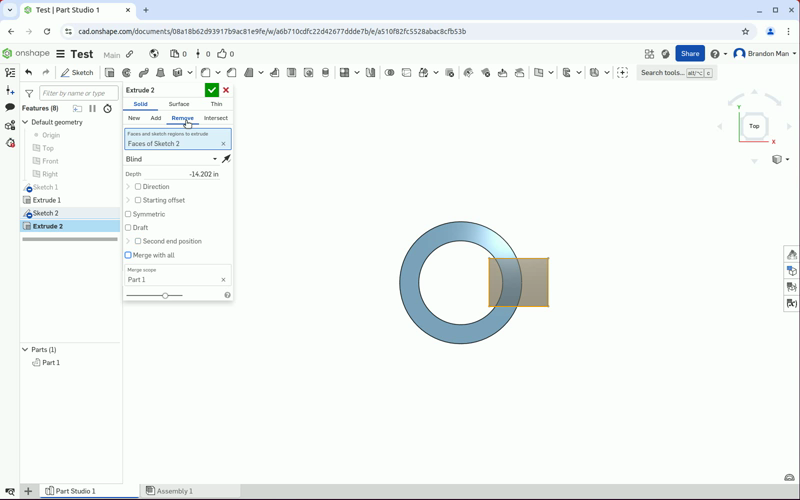
key(space)
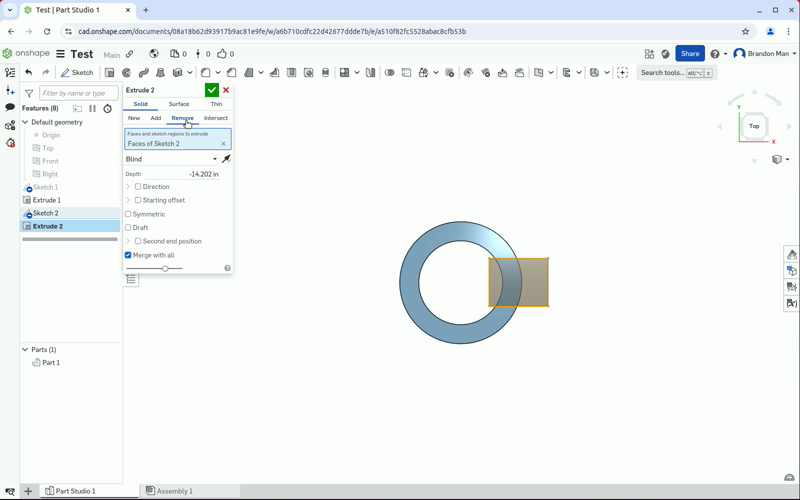
key(enter)
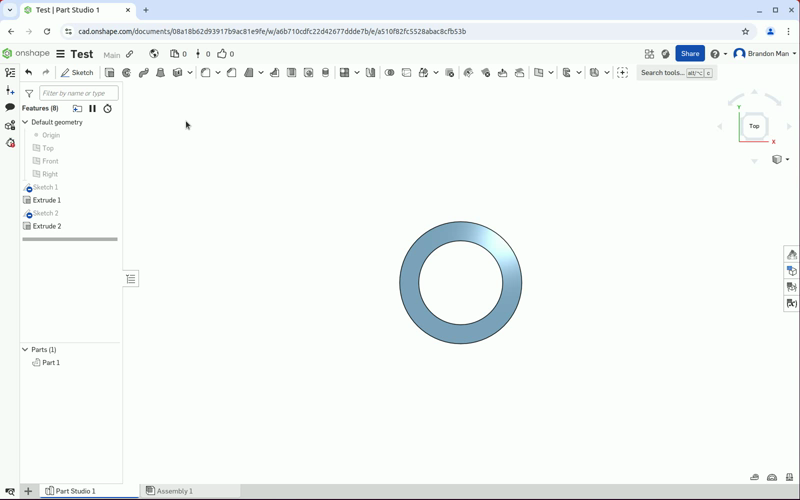
key(shift+h)
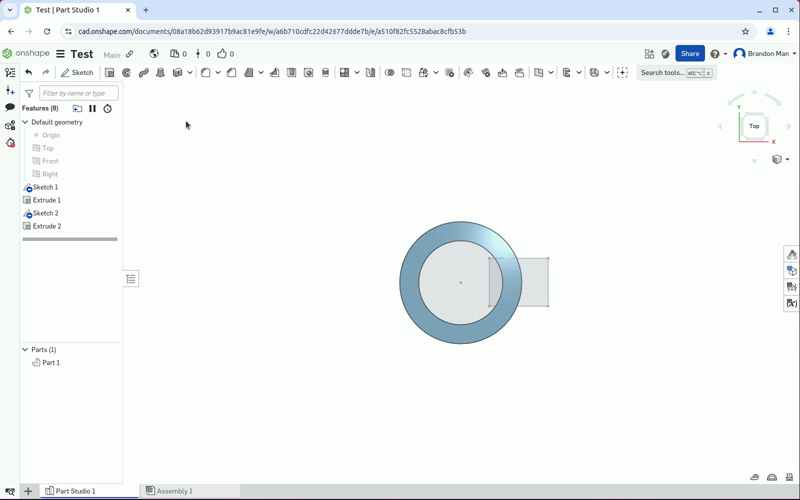
key(shift+h)
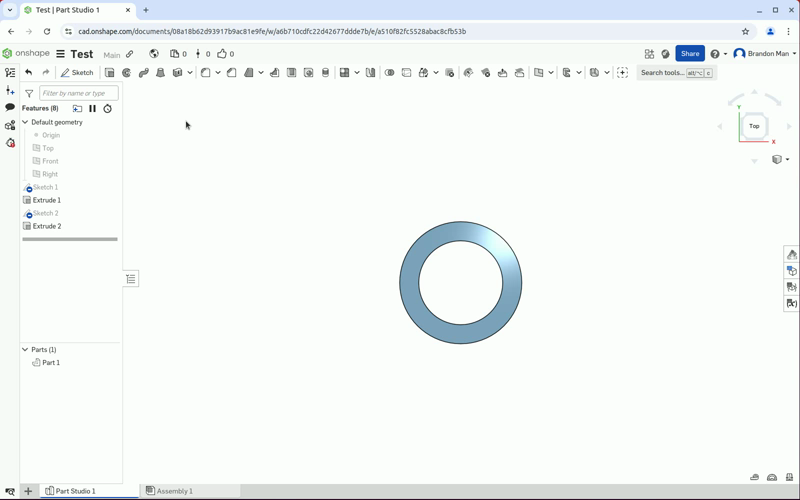
mouse_move(73, 189)
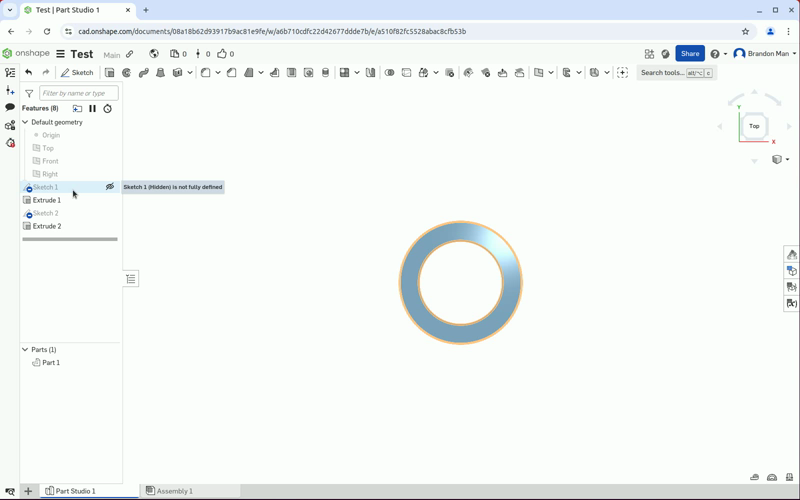
click(73, 189)
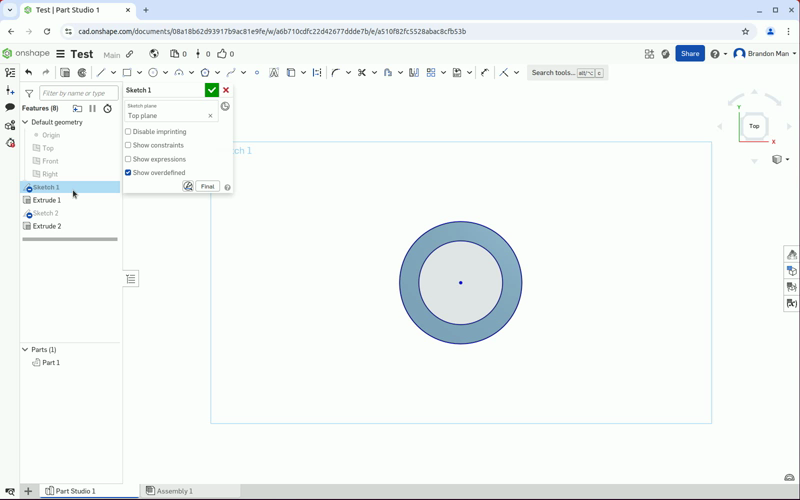
mouse_move(229, 92)
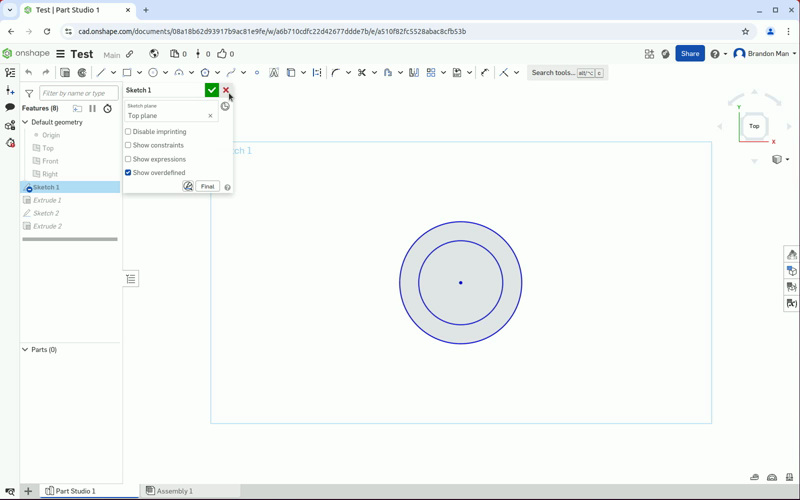
click(229, 92)
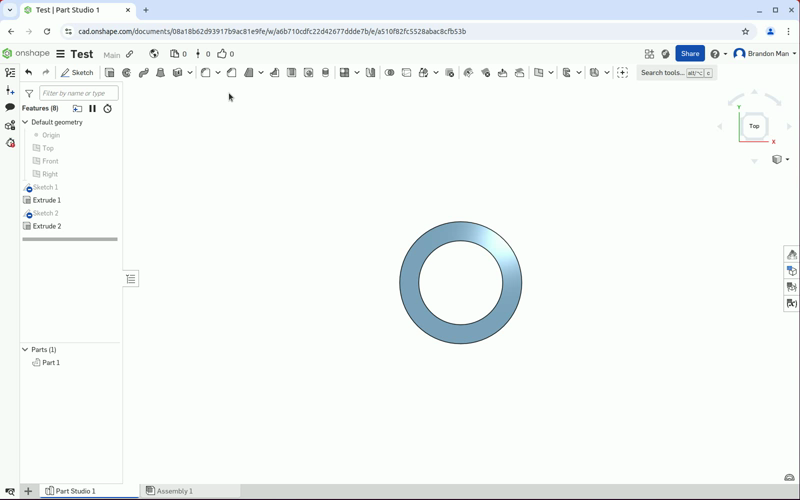
mouse_move(73, 352)
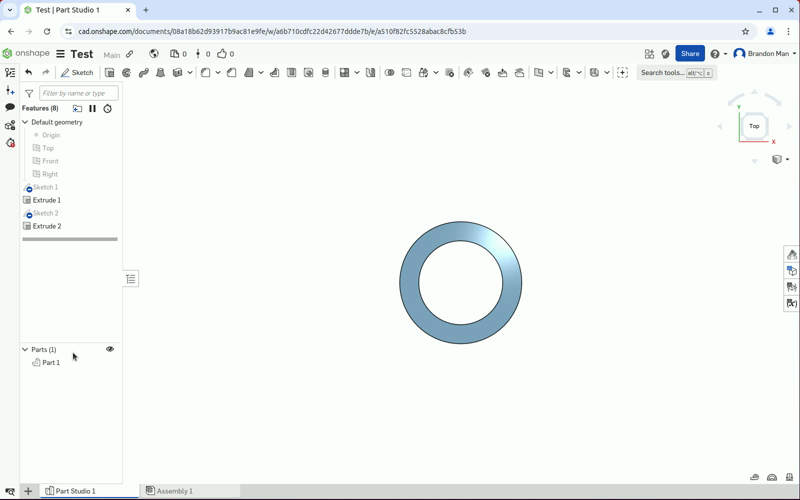
key(y)
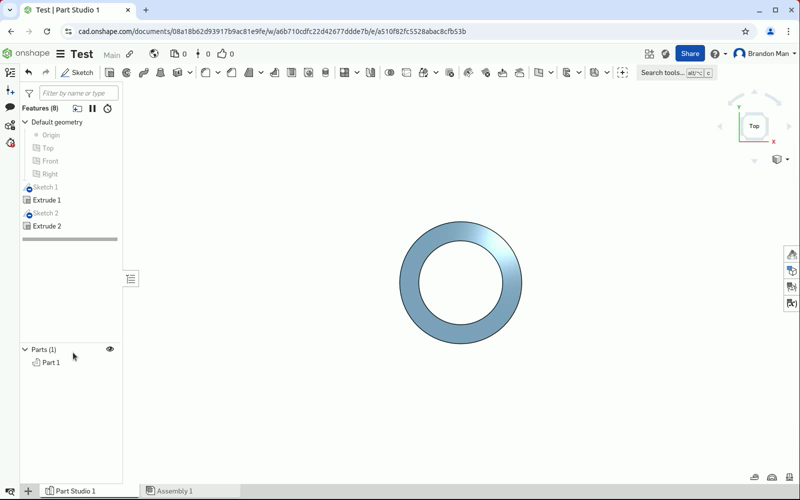
key(shift+p)
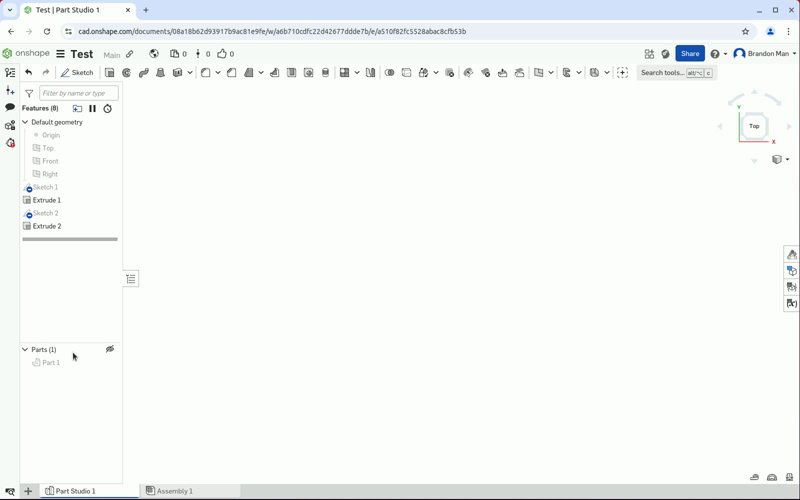
key(space)
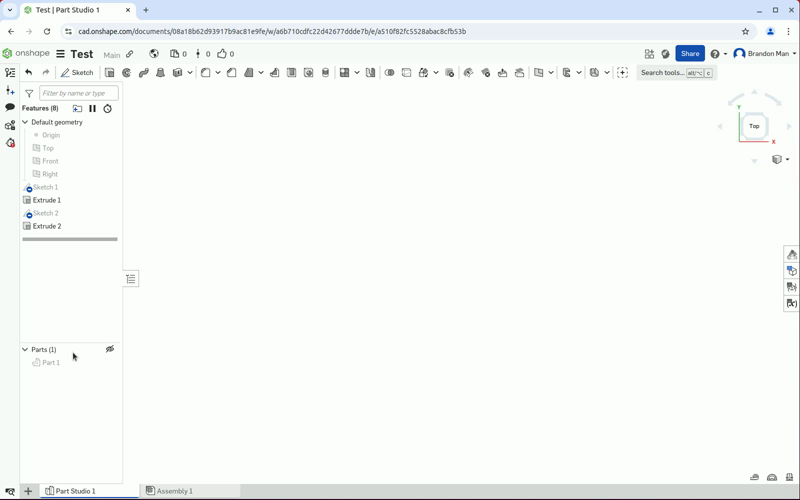
key_down(shift)
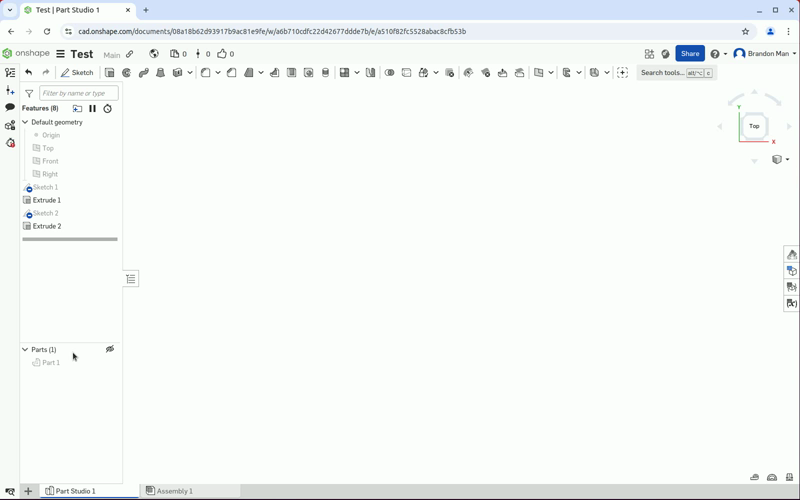
key(up)
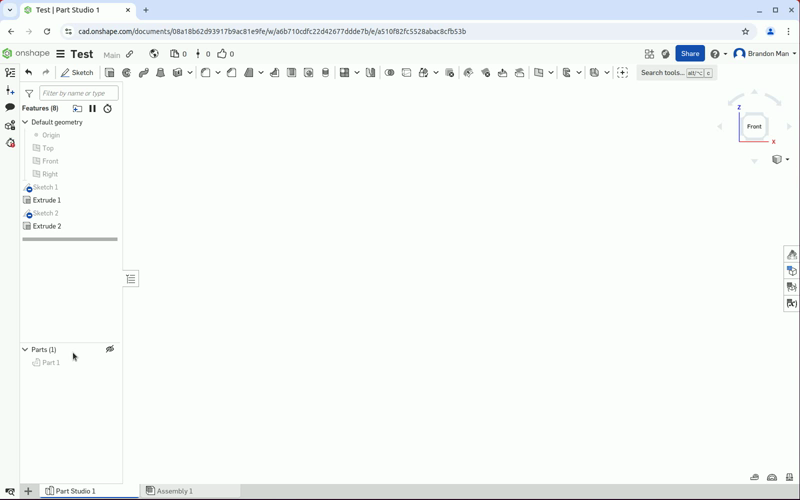
key_up(shift)
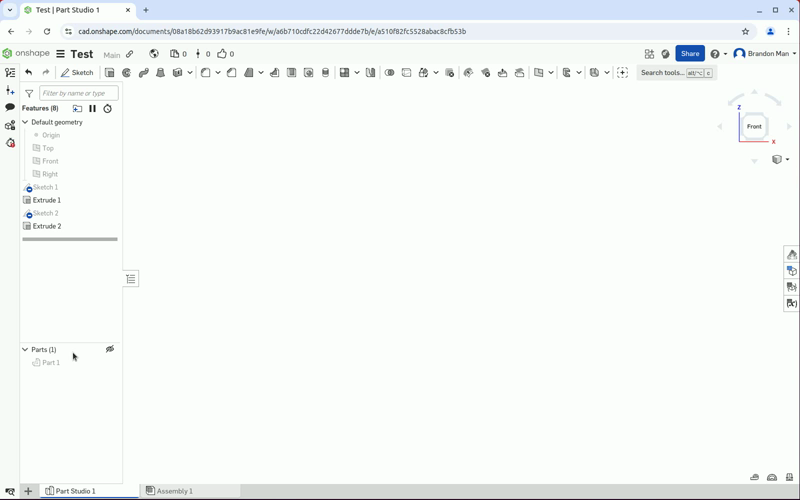
mouse_move(73, 352)
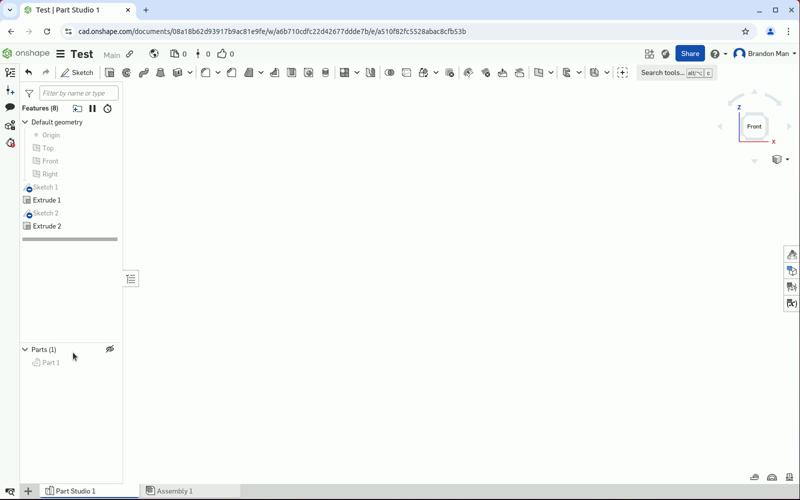
key(shift+y)
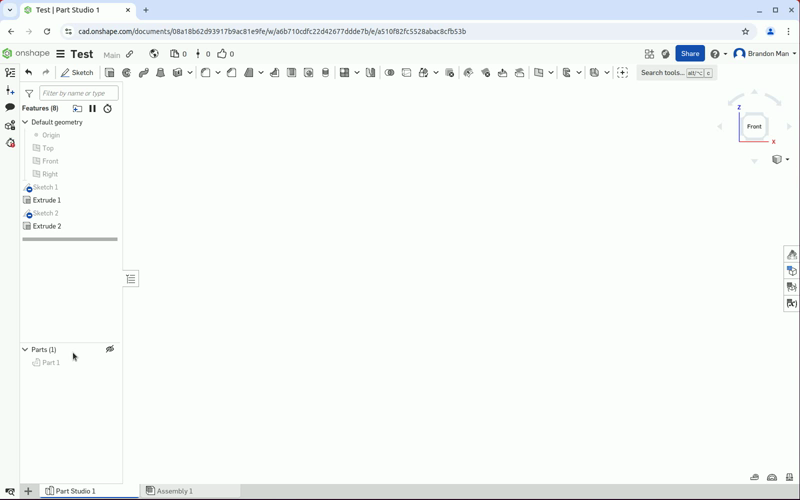
key(shift+s)
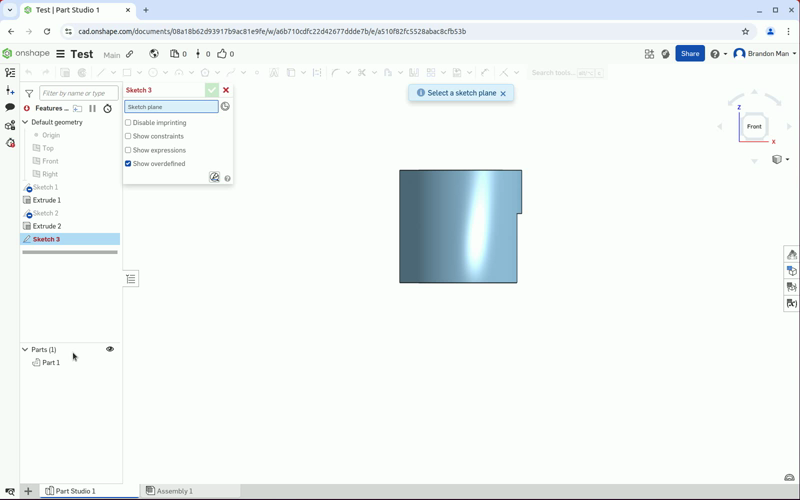
mouse_move(73, 163)
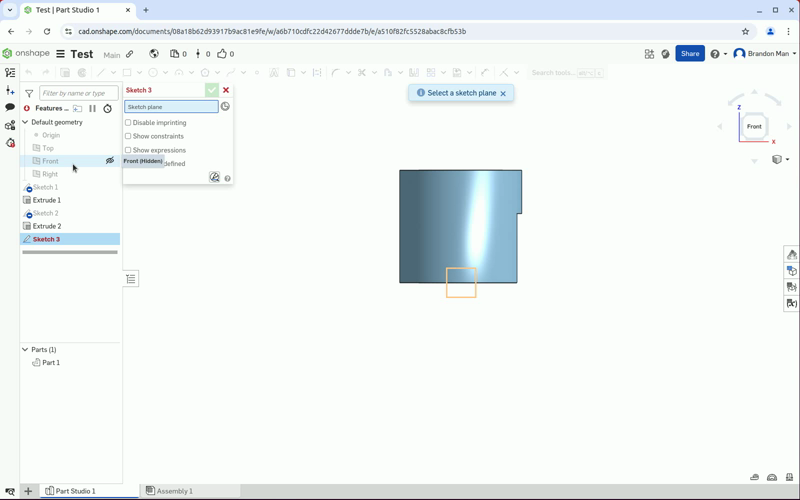
click(73, 163)
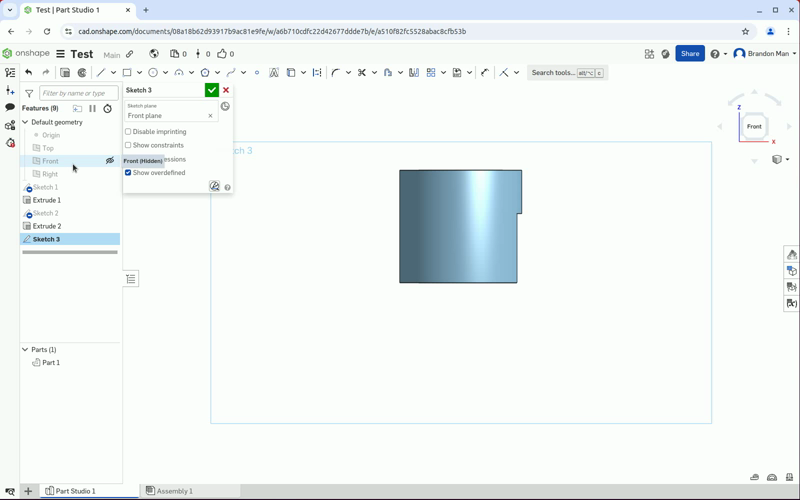
mouse_move(73, 352)
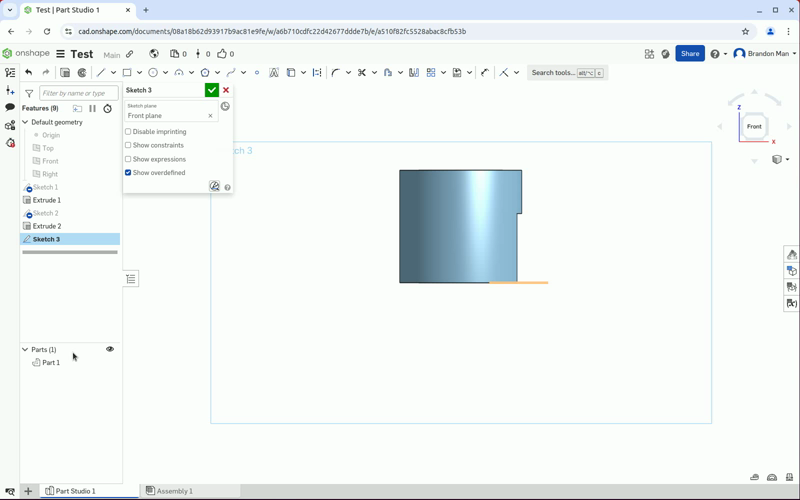
key(y)
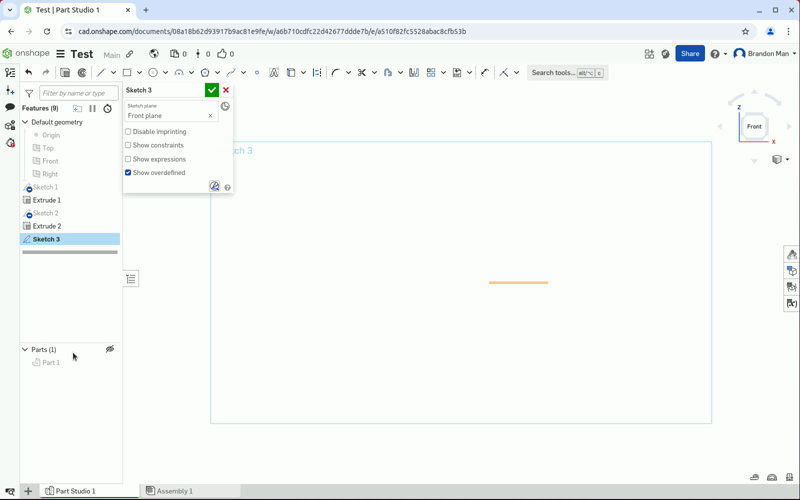
key(l)
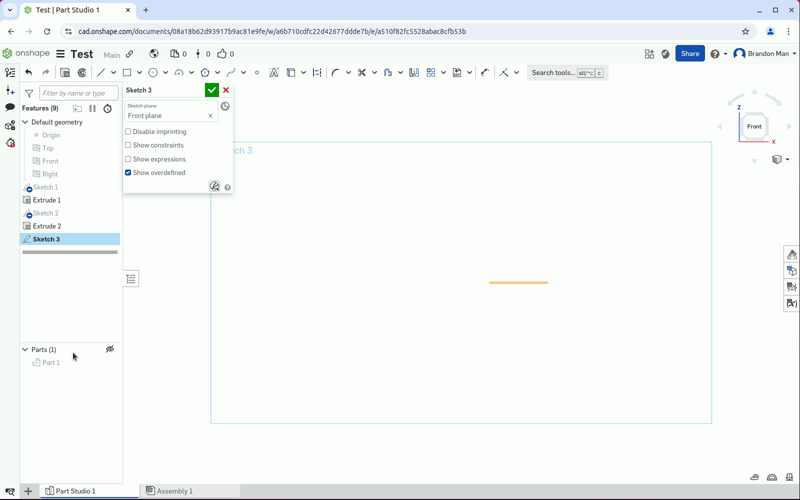
key_down(shift)
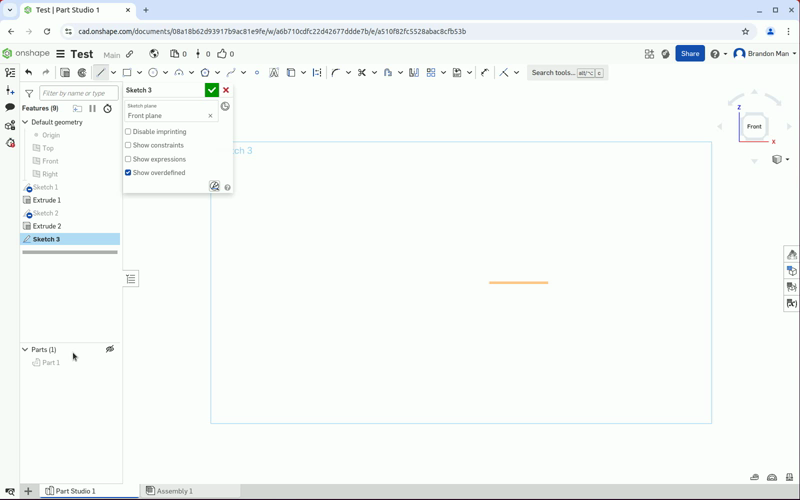
mouse_move(486, 282)
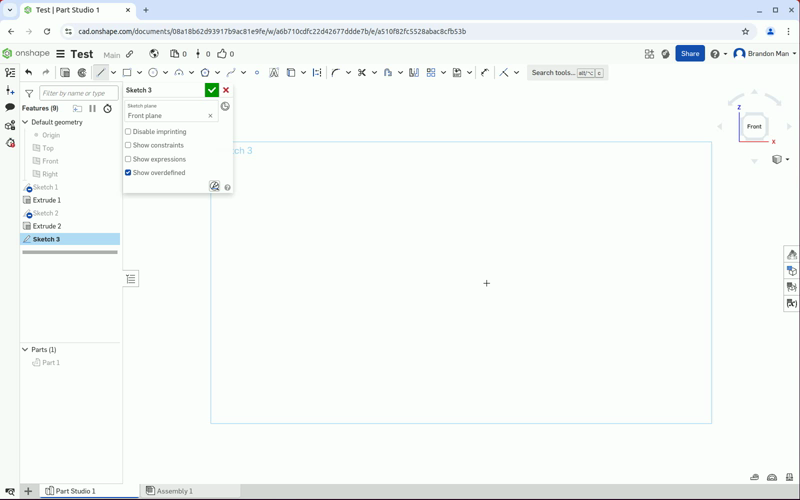
click(486, 282)
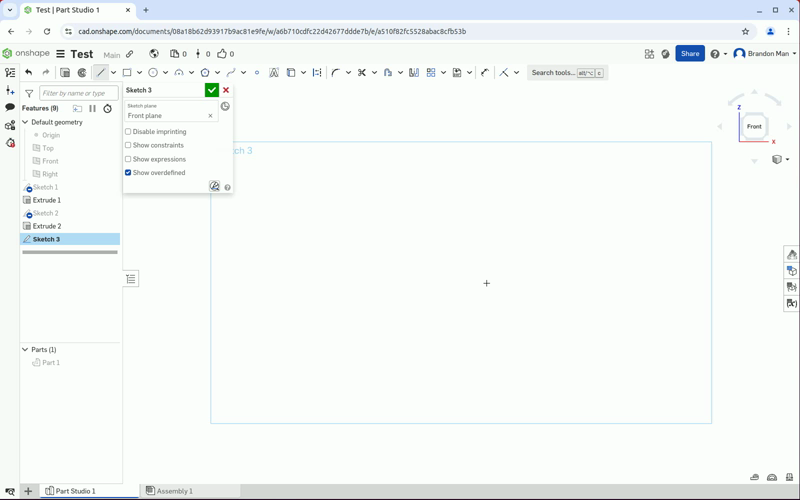
key_up(shift)
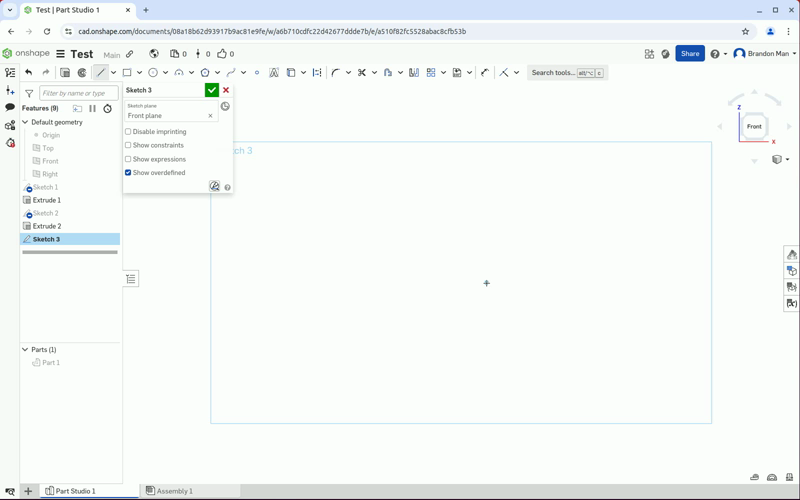
key_down(shift)
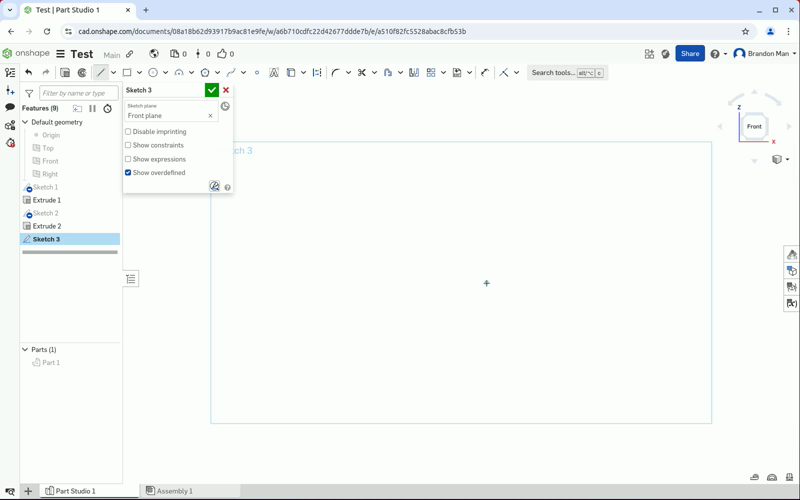
mouse_move(516, 282)
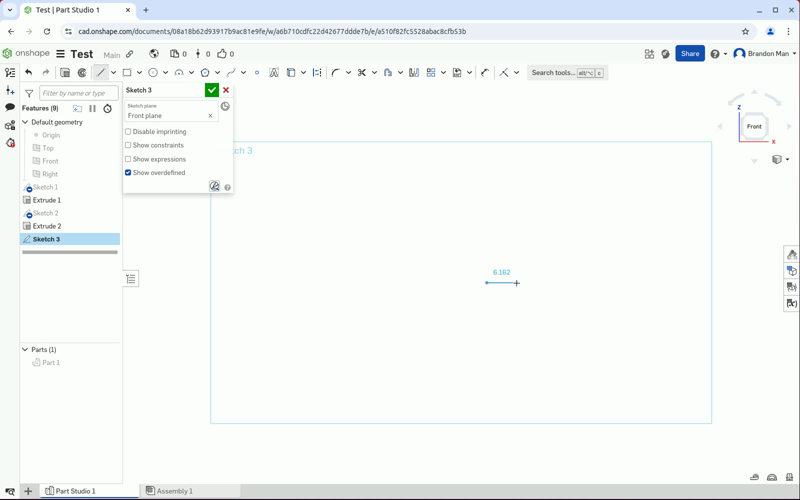
mouse_move(517, 282)
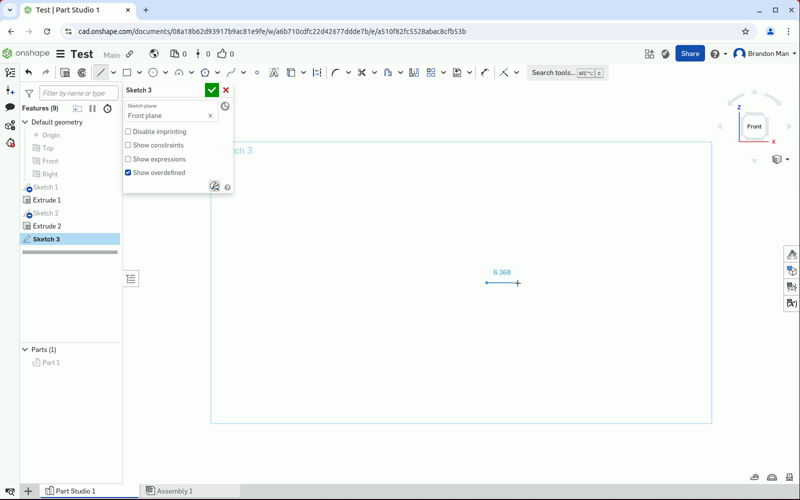
click(517, 282)
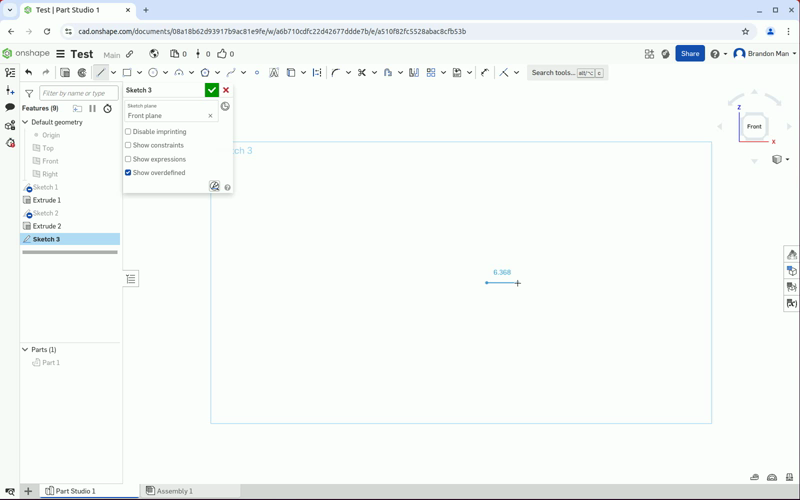
key_up(shift)
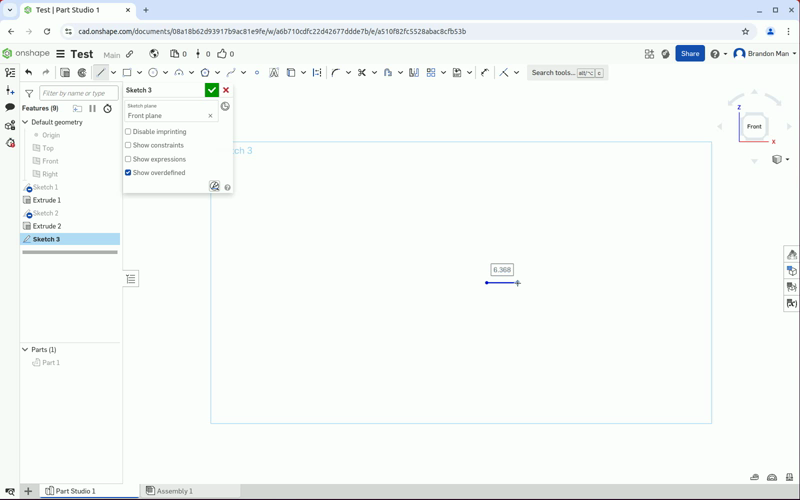
key_down(shift)
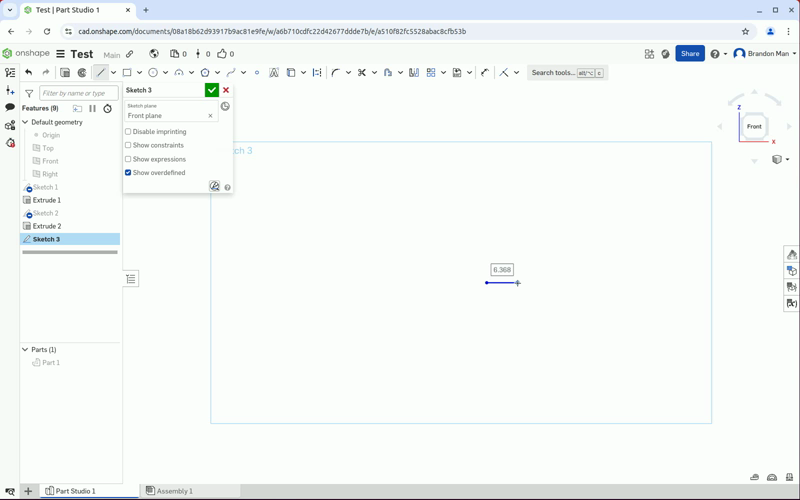
mouse_move(547, 282)
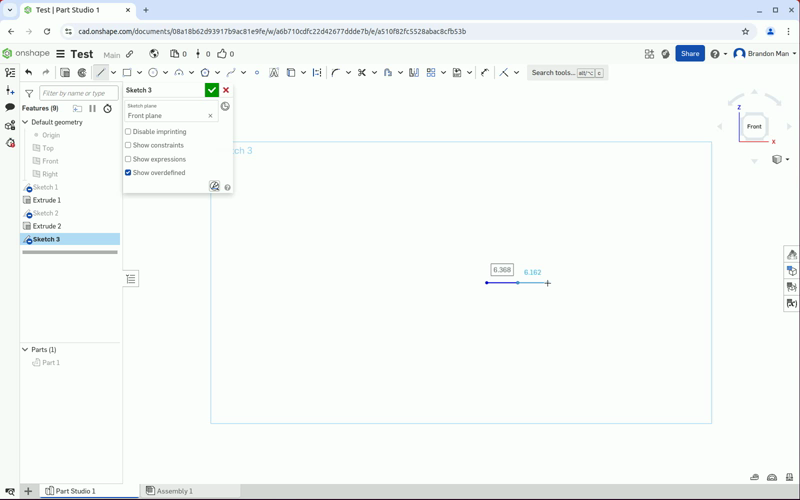
mouse_move(517, 251)
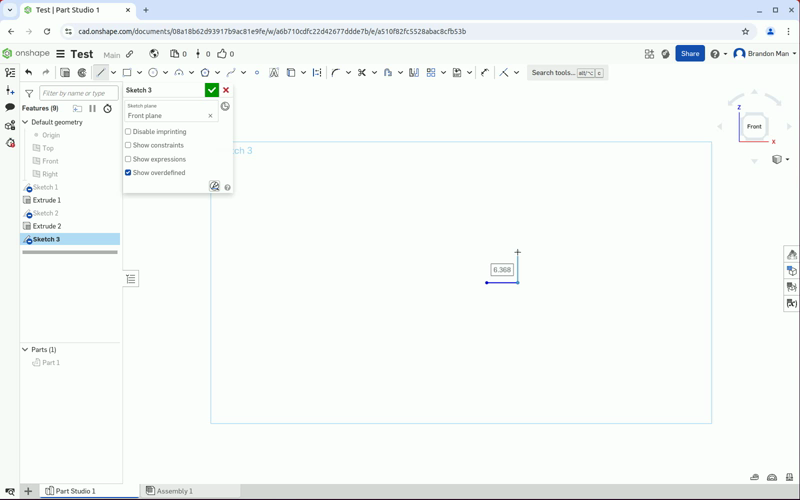
click(517, 251)
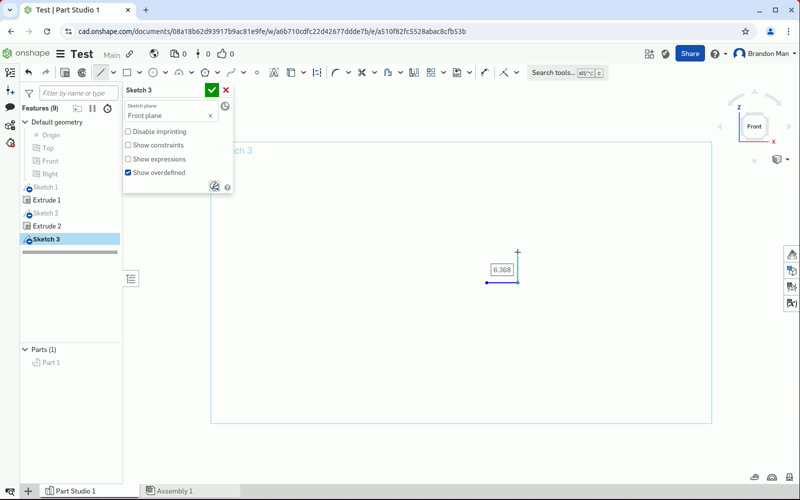
key_up(shift)
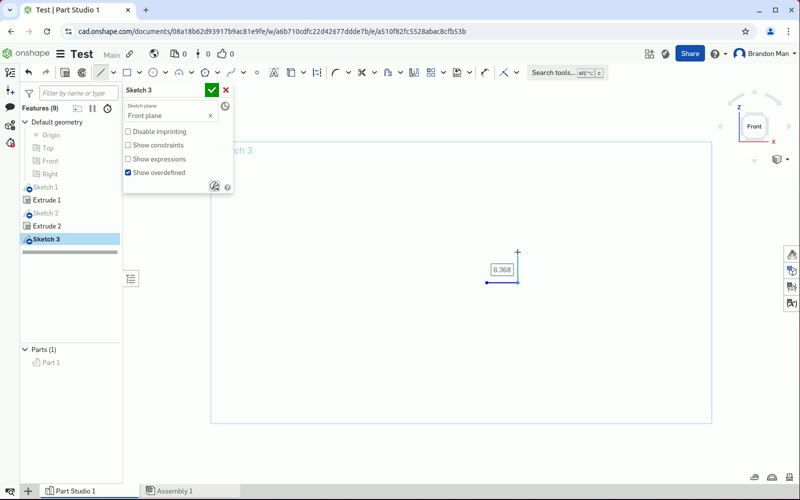
mouse_move(547, 251)
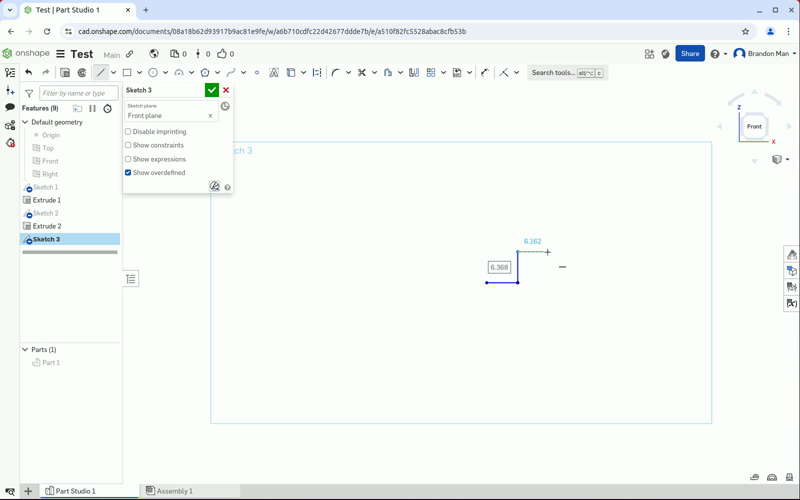
key_down(shift)
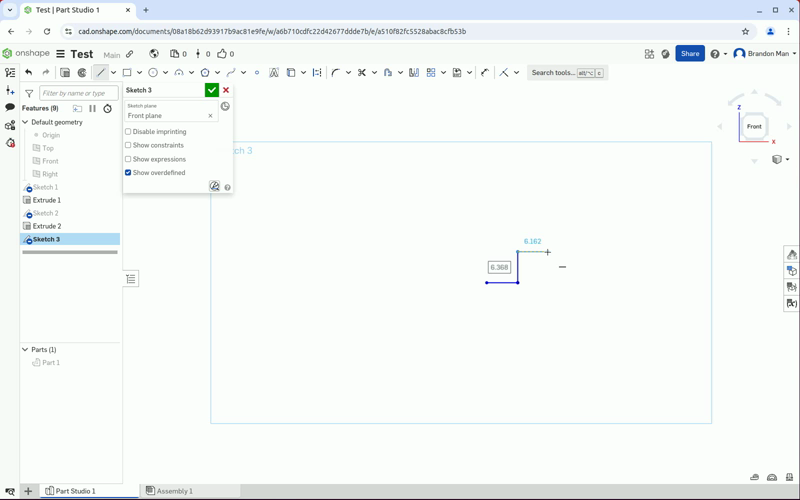
mouse_move(486, 282)
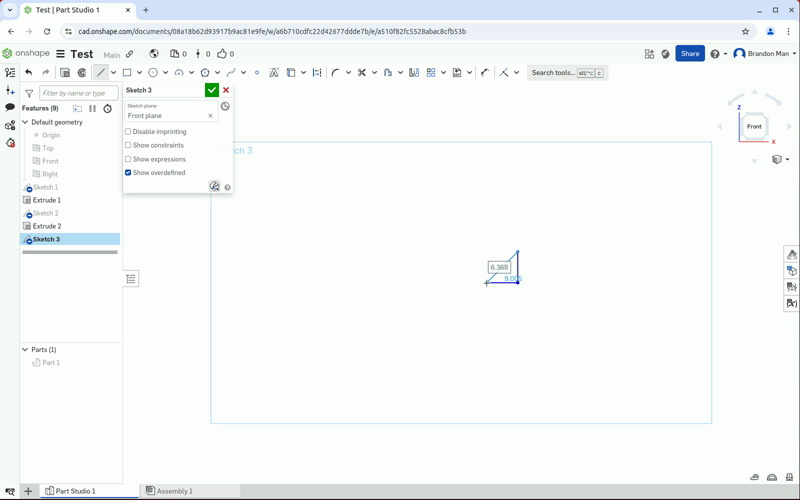
key_up(shift)
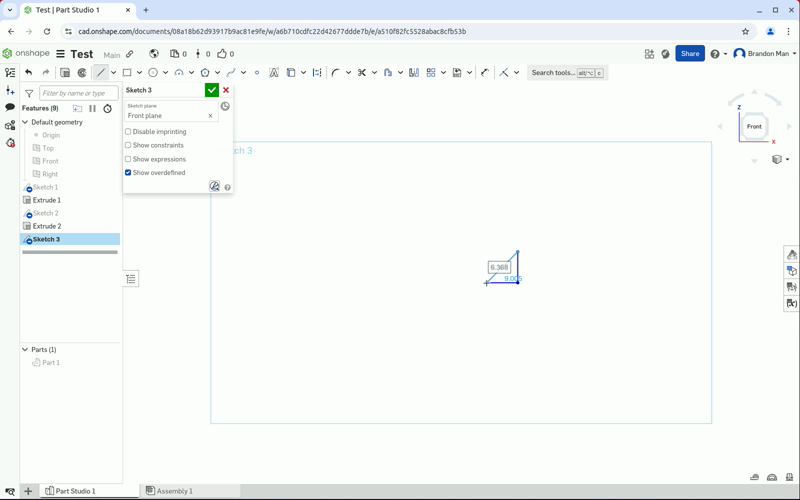
click(486, 282)
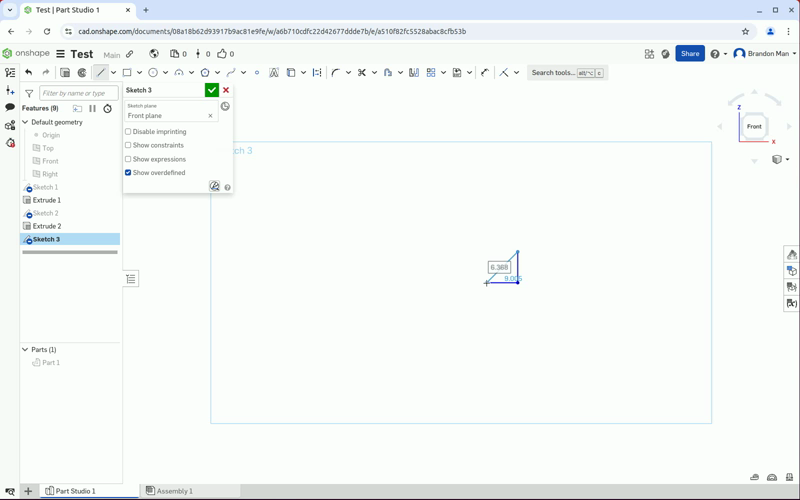
key(esc)
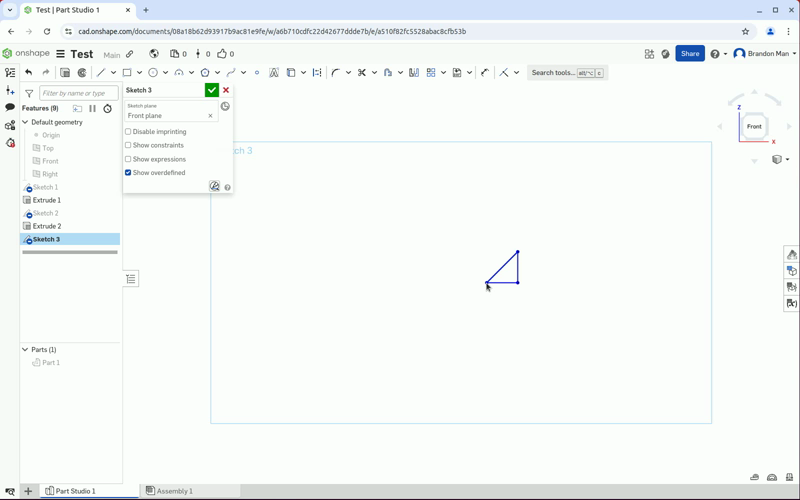
mouse_move(503, 266)
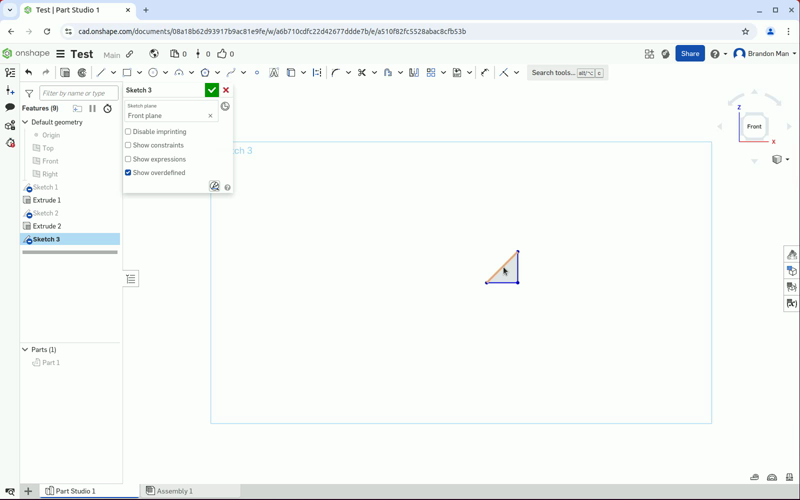
scroll(6)
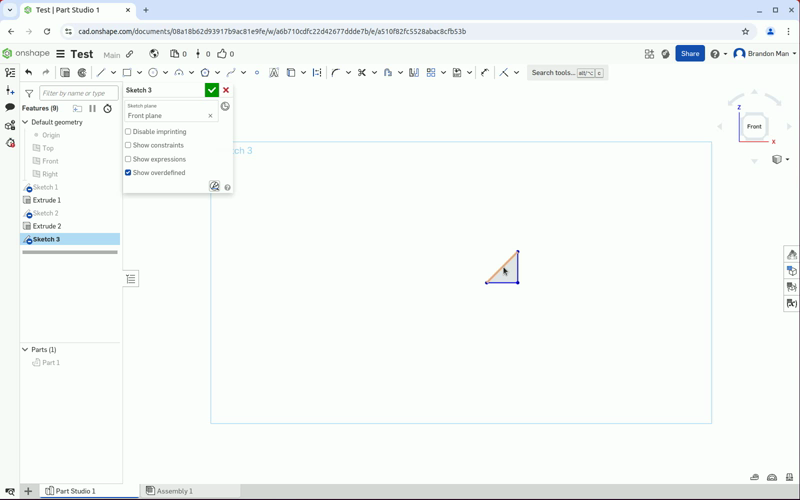
scroll(6)
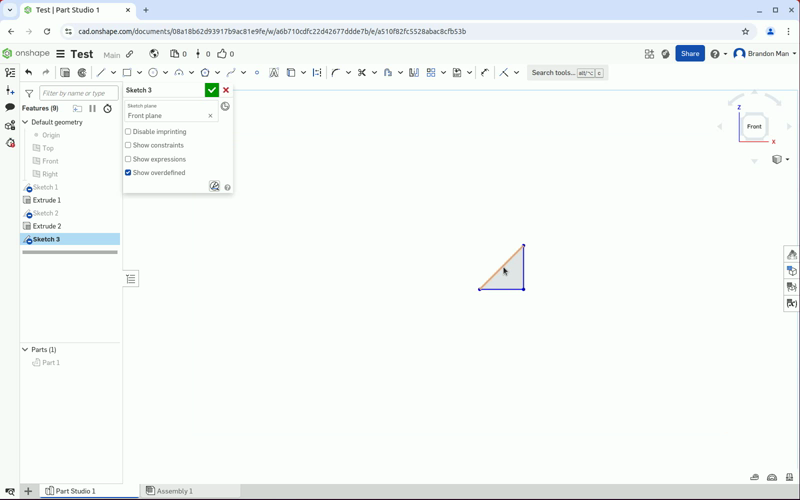
scroll(6)
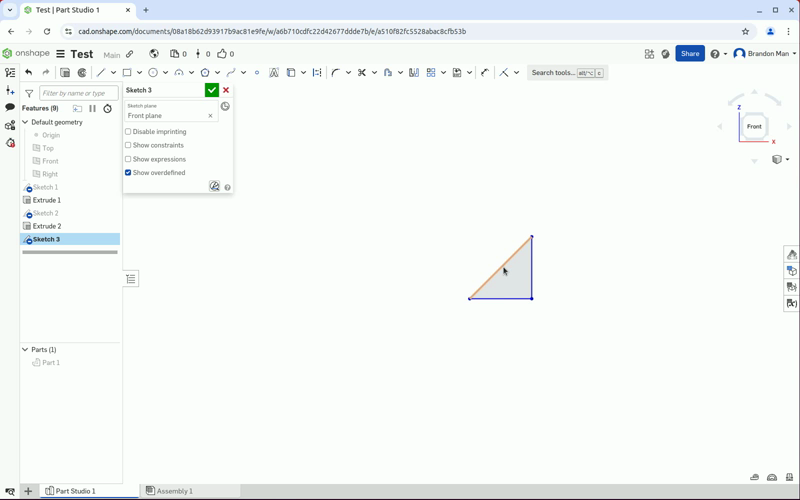
scroll(6)
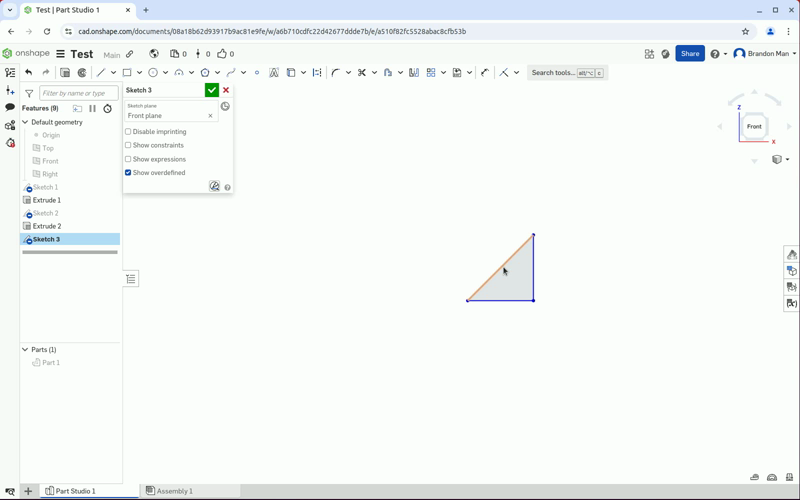
scroll(6)
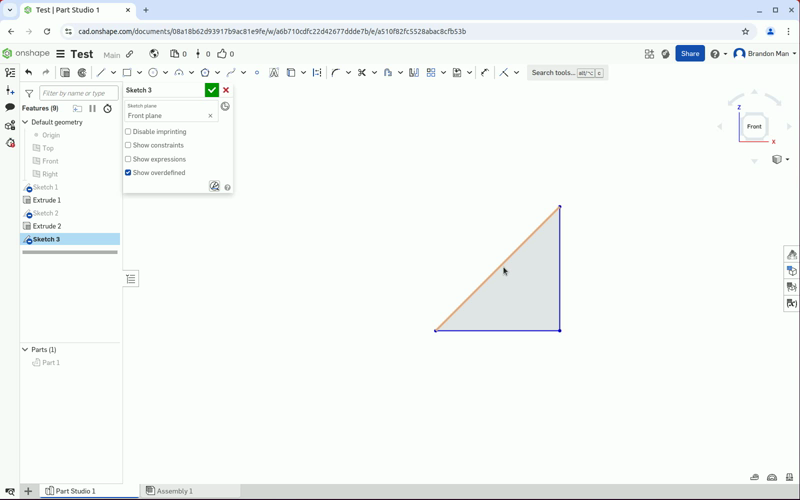
scroll(6)
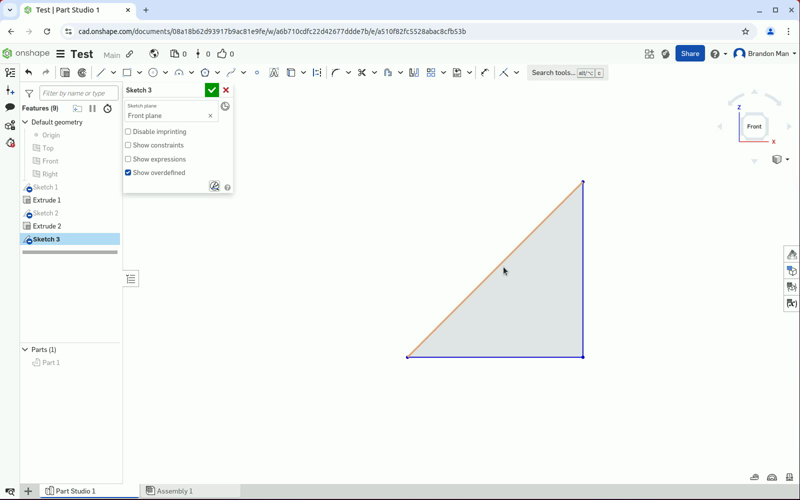
scroll(6)
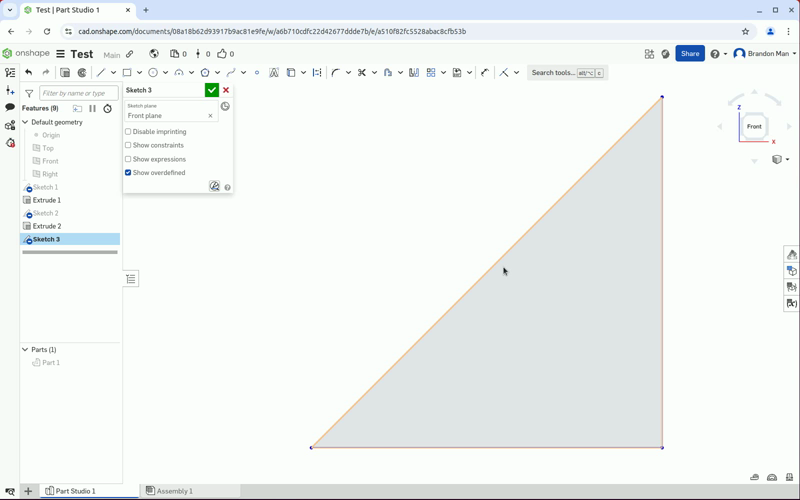
click(503, 266)
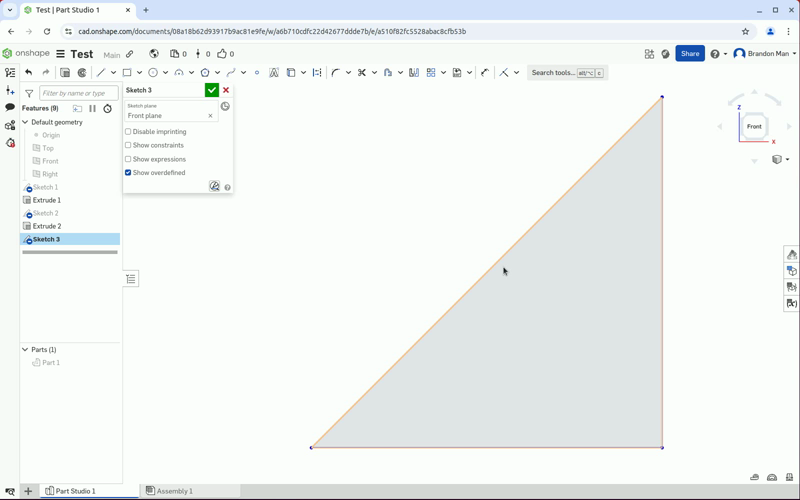
scroll(-6)
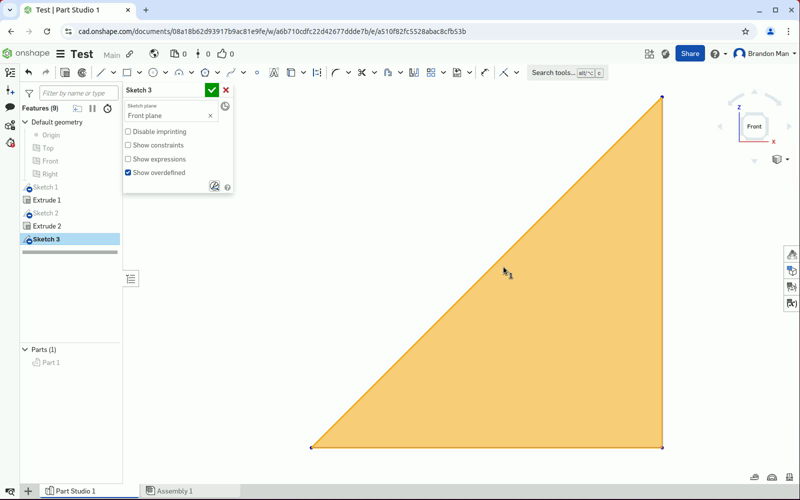
scroll(-6)
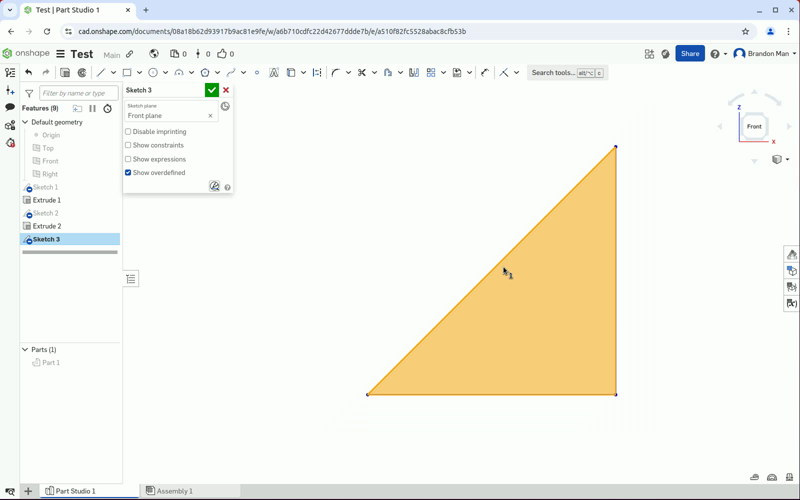
scroll(-6)
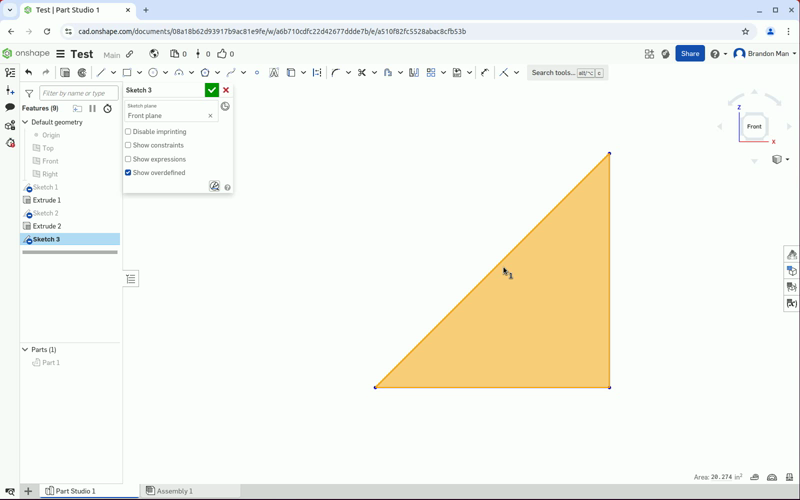
scroll(-6)
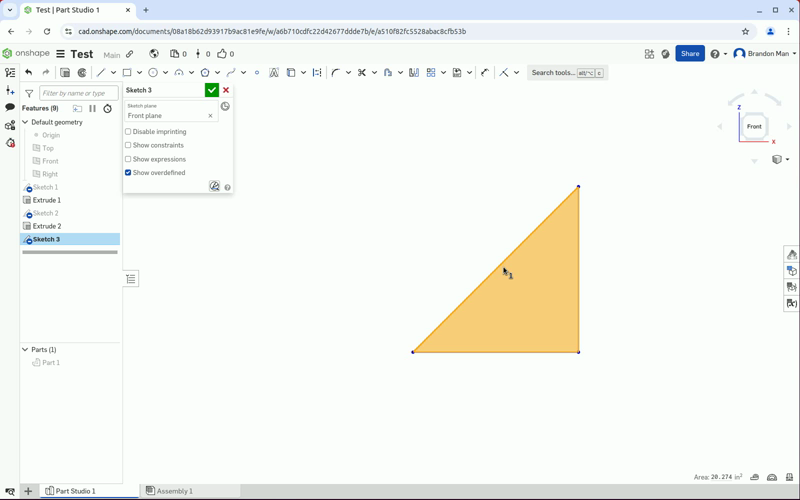
scroll(-6)
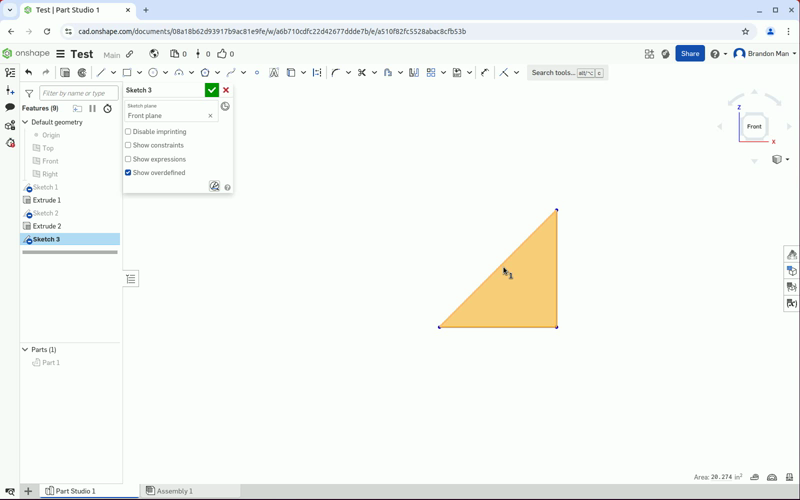
scroll(-6)
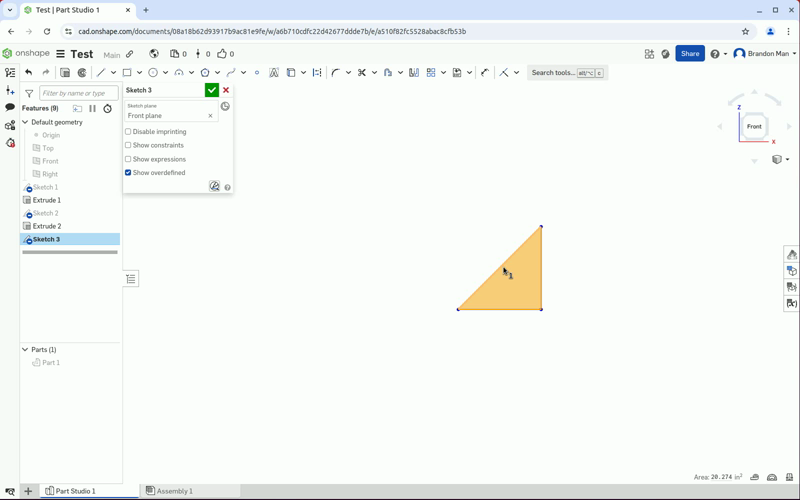
scroll(-6)
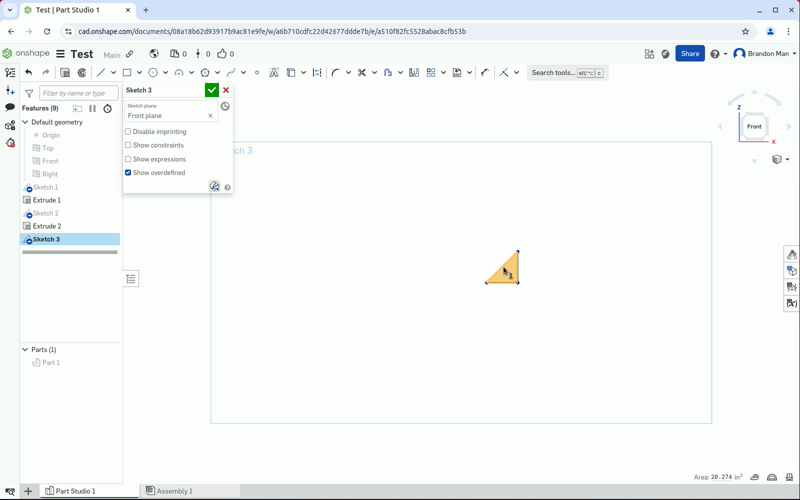
mouse_move(73, 352)
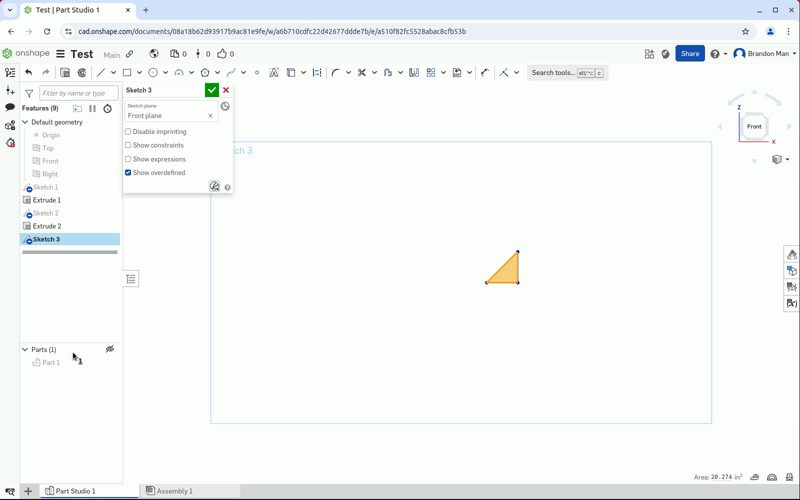
key(shift+y)
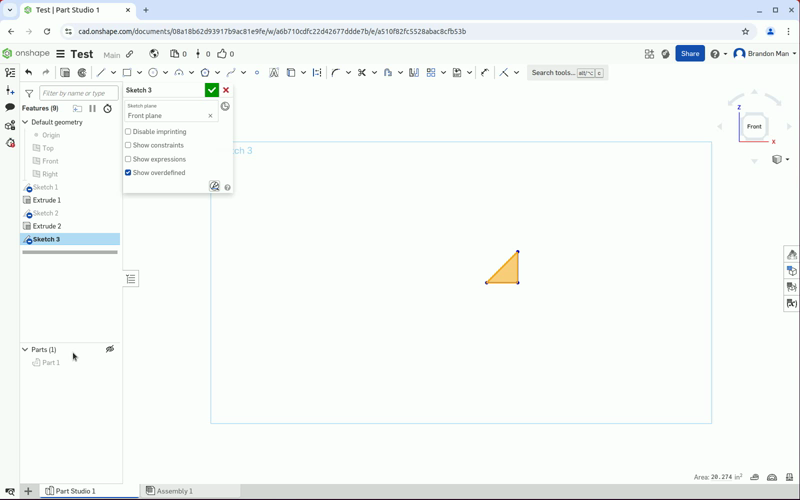
key(shift+e)
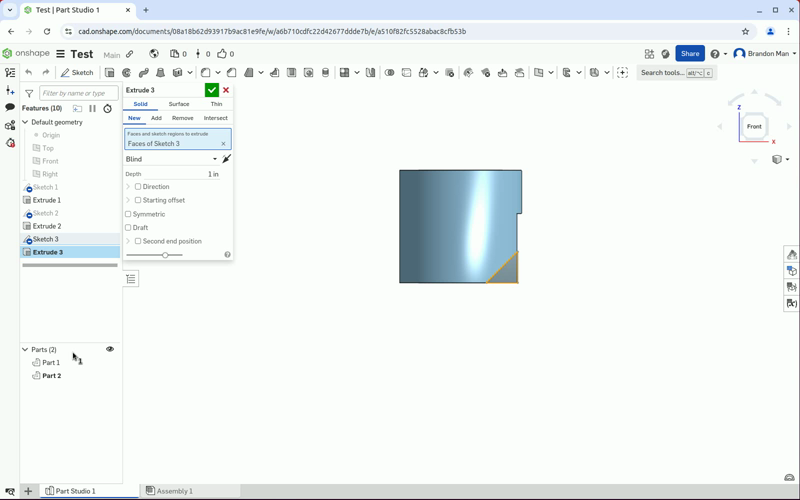
mouse_move(143, 106)
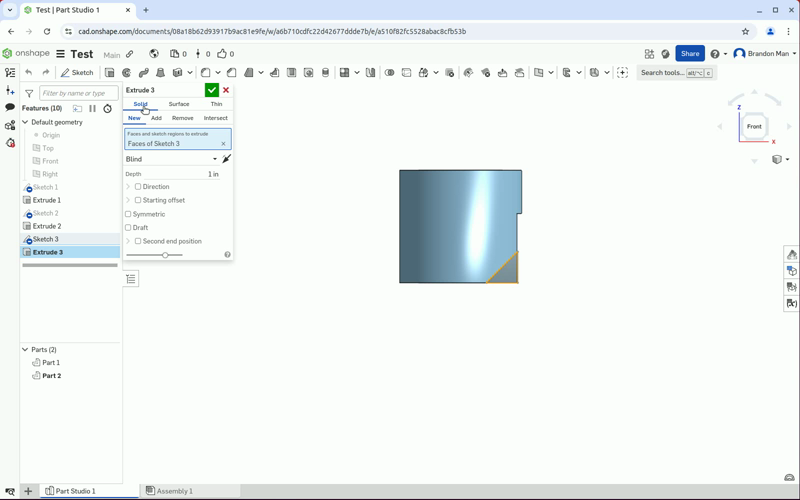
click(143, 106)
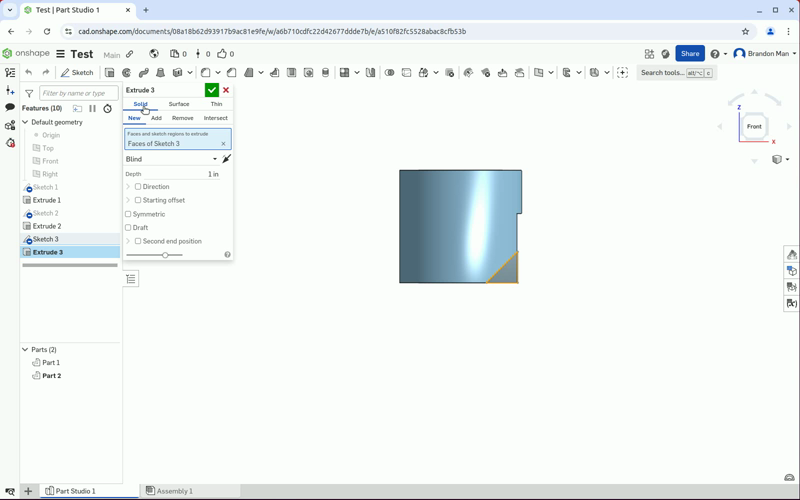
mouse_move(186, 120)
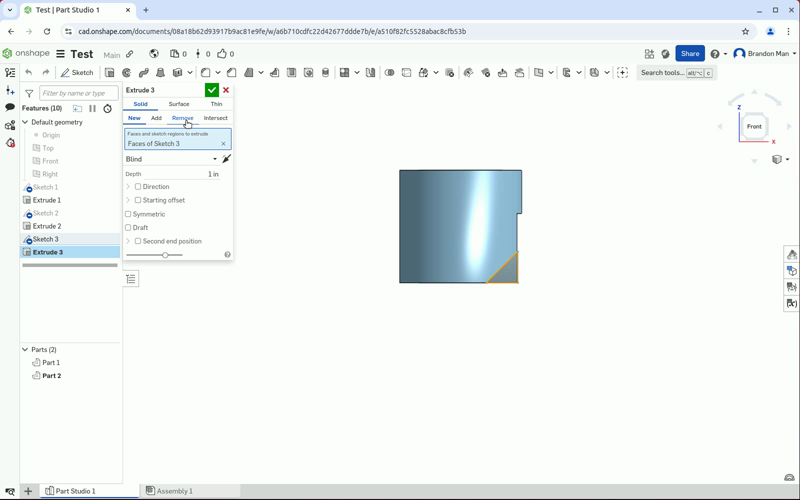
click(186, 120)
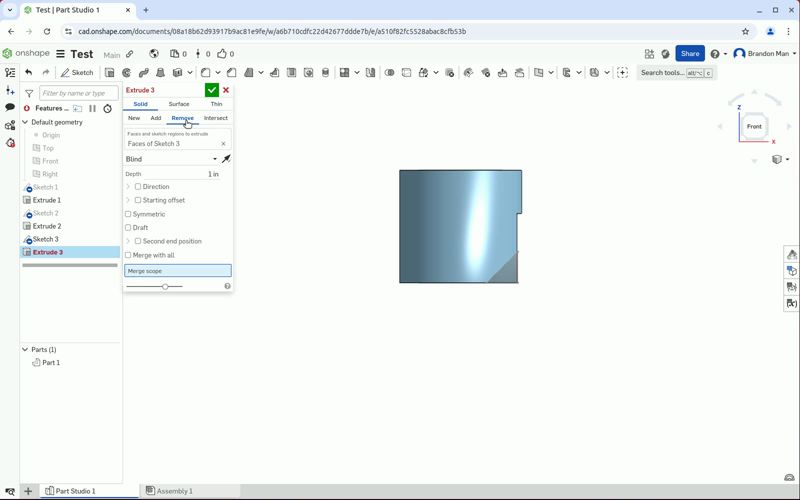
key(tab, 4)
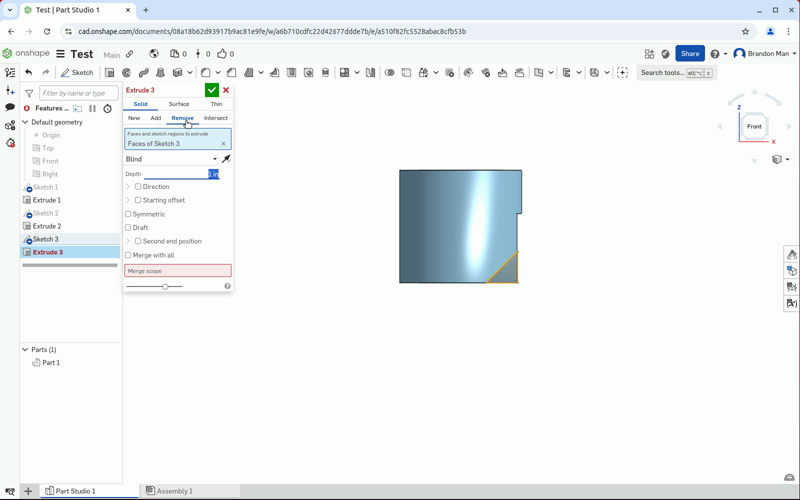
text(-44.29)
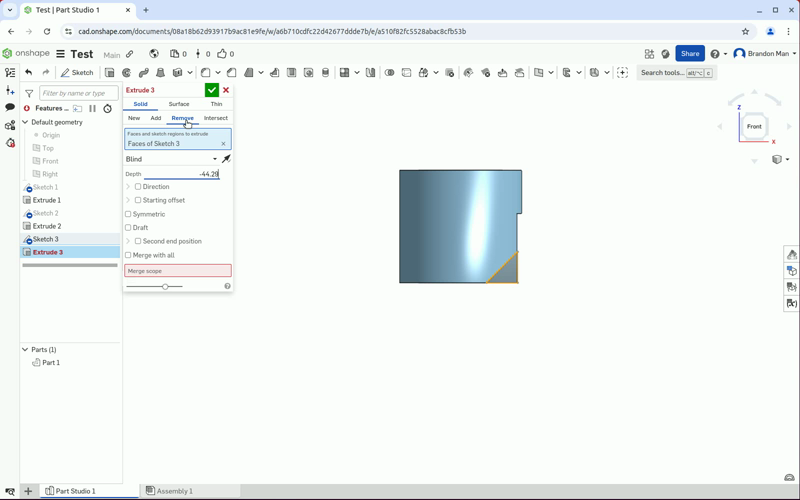
key(tab, 3)
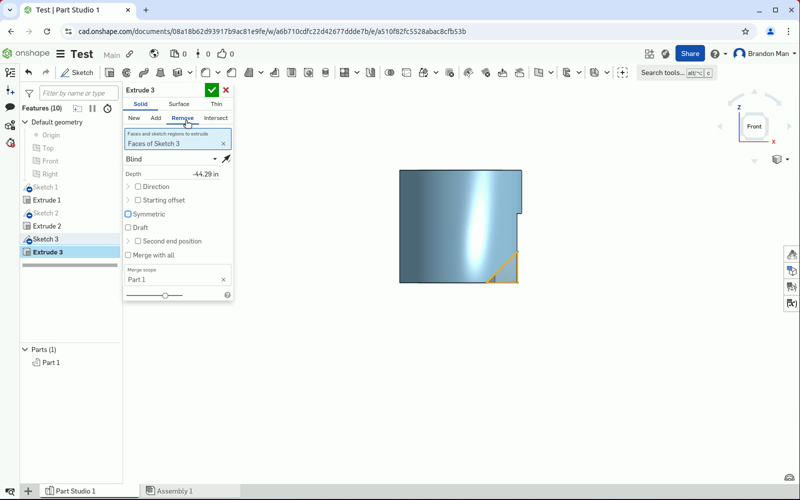
key(space)
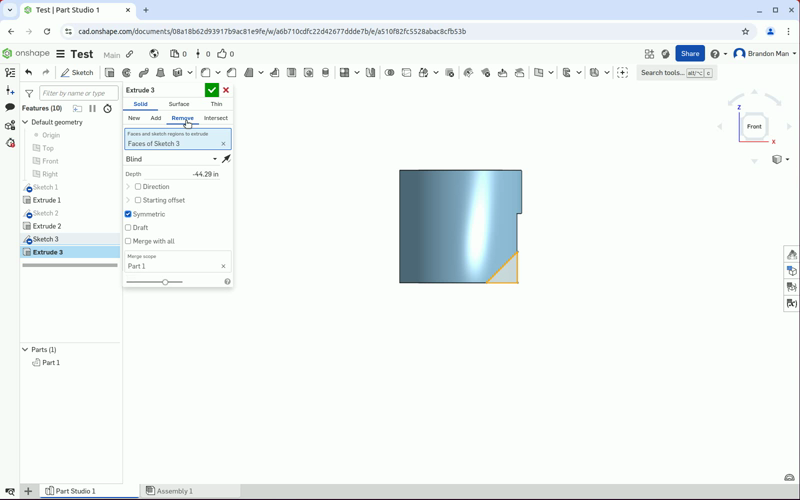
key(tab, 2)
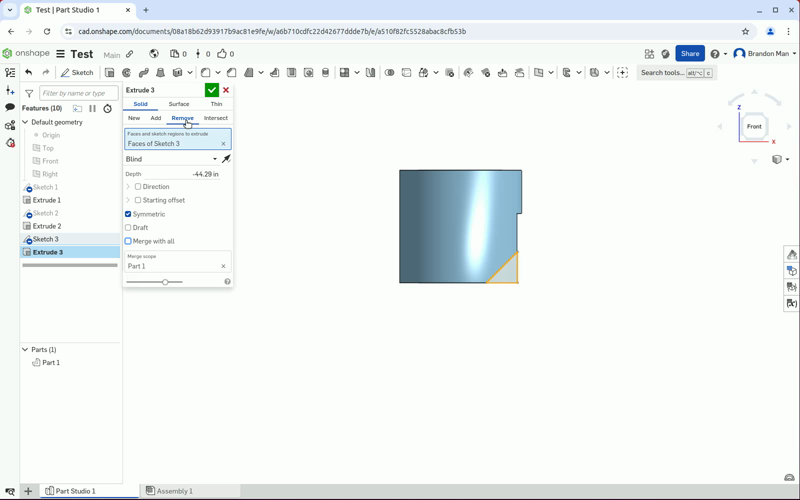
key(space)
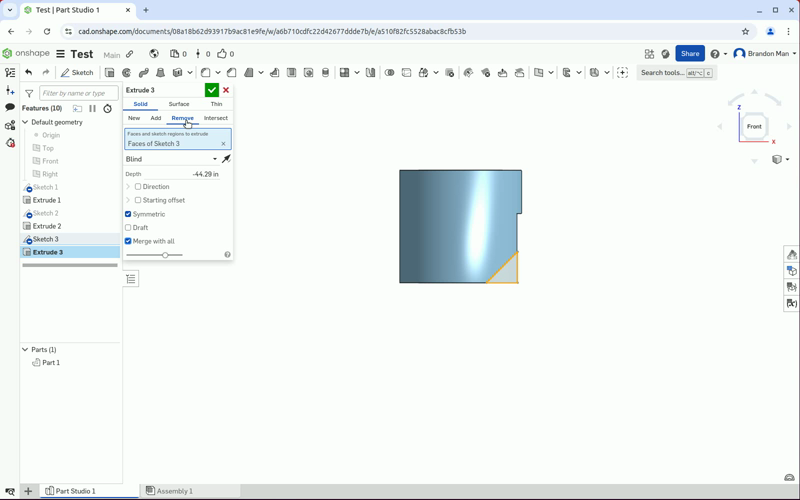
key(enter)
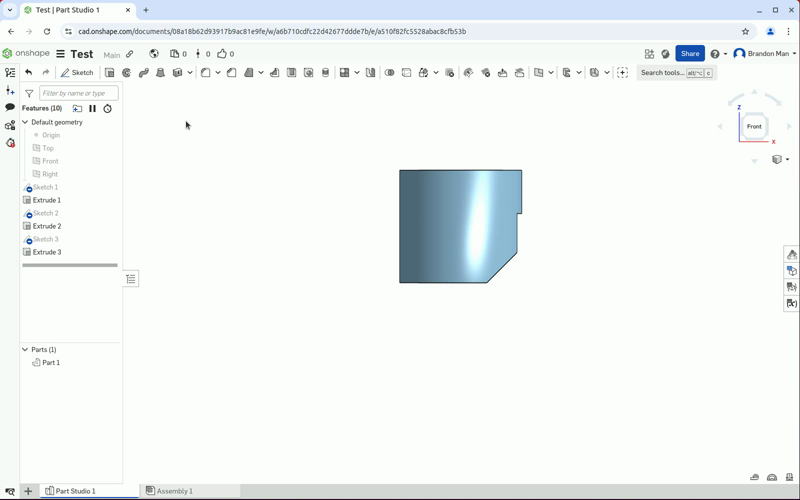
key(shift+h)
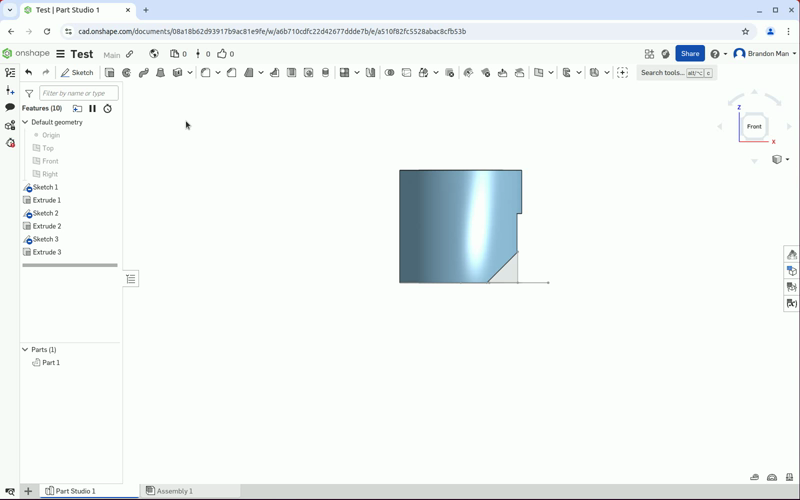
key(shift+h)
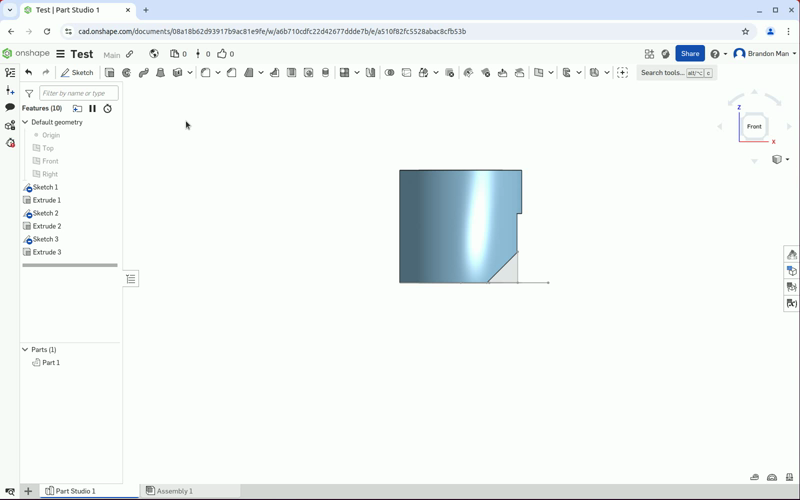
key(shift+7)
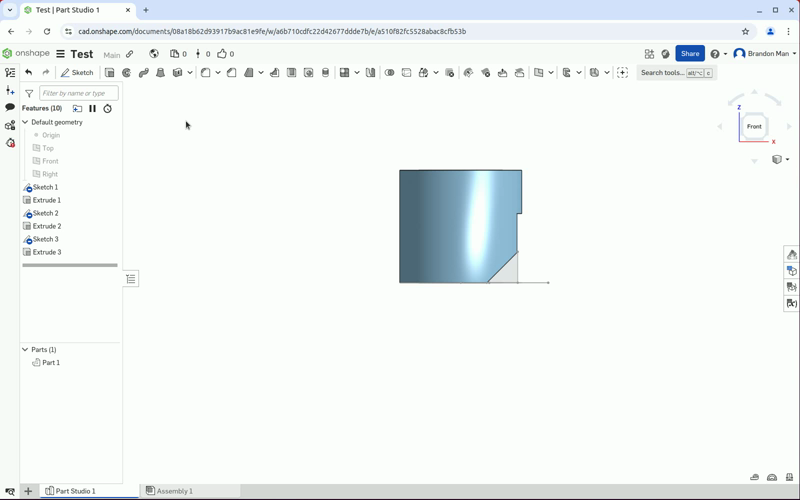
key(left, 2)
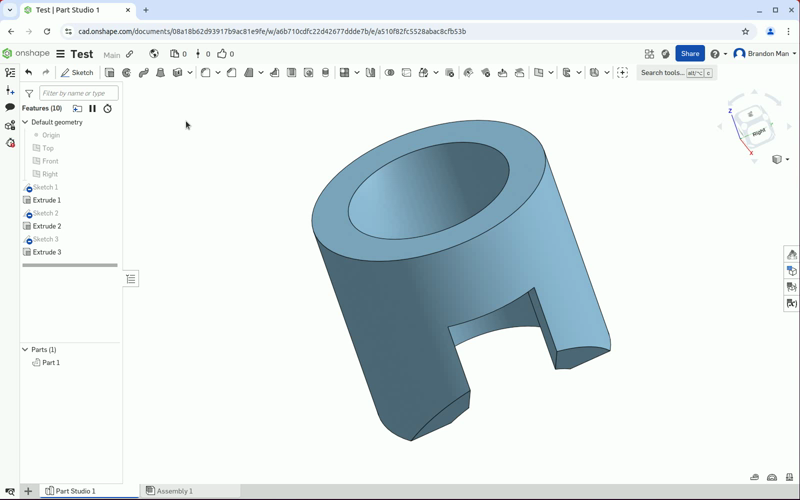
key(down, 2)
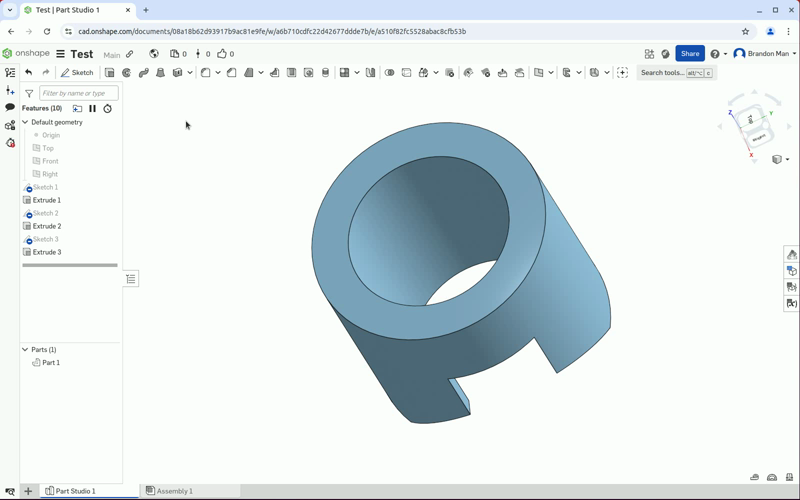
key(up, 2)
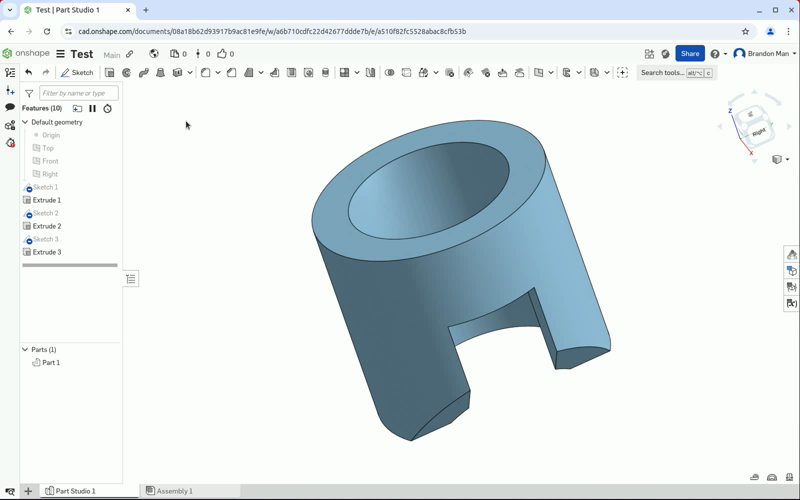
key(right, 2)
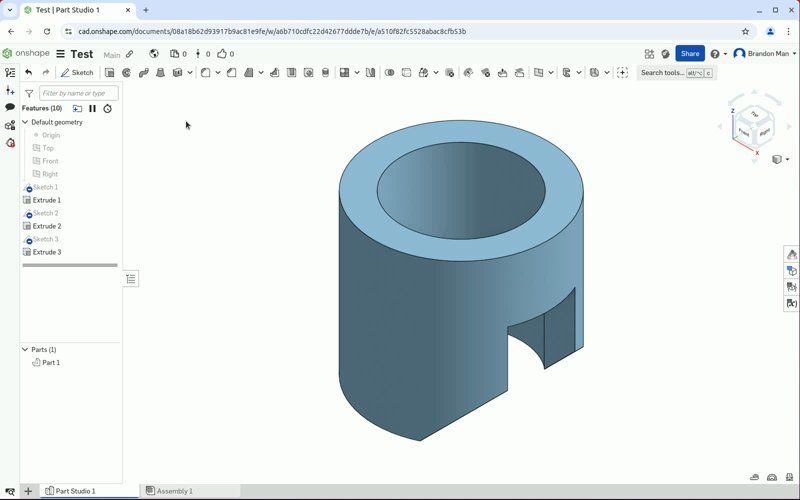
mouse_move(73, 189)
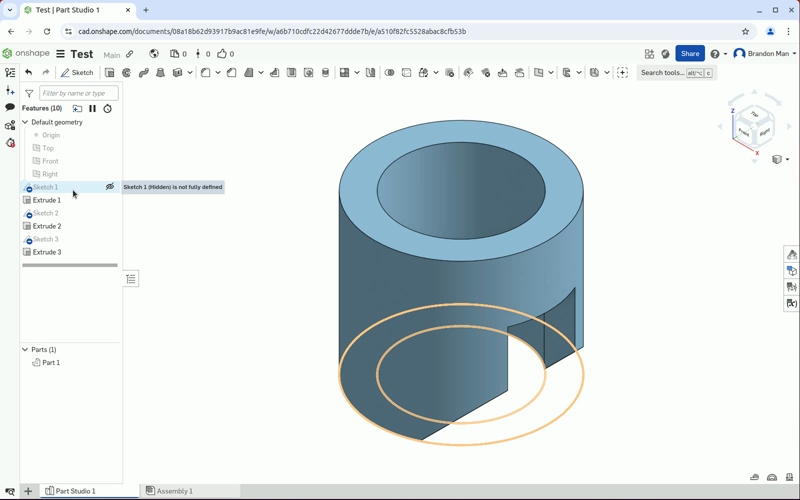
click(73, 189)